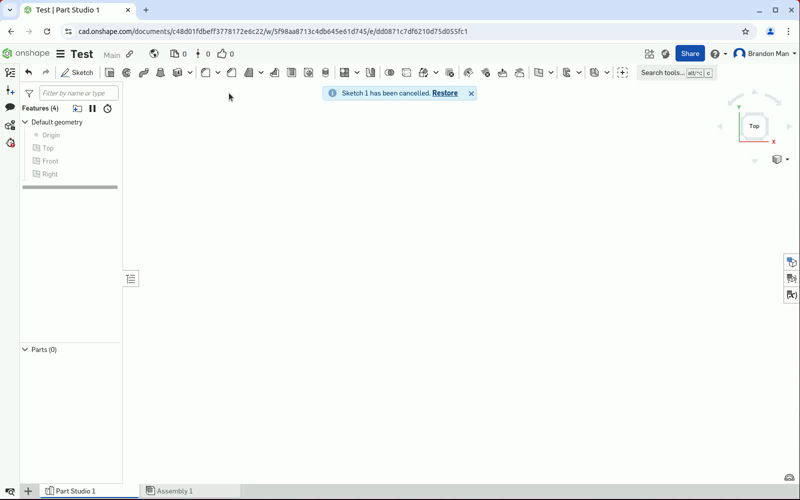
key(shift+h)
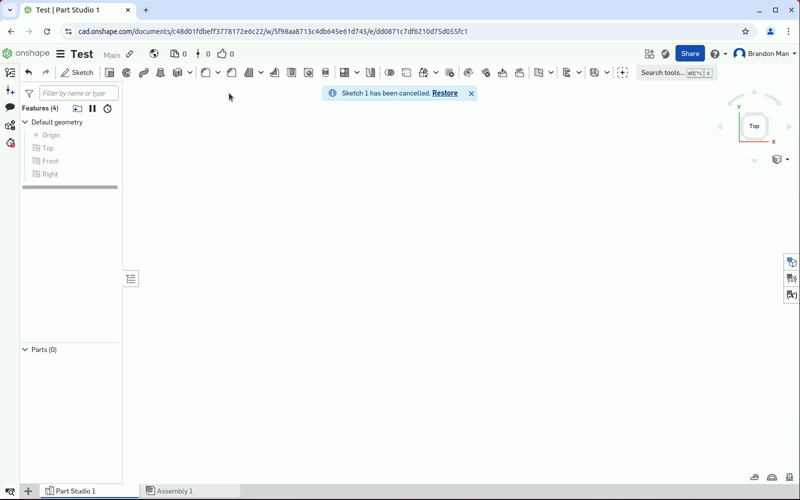
mouse_move(73, 352)
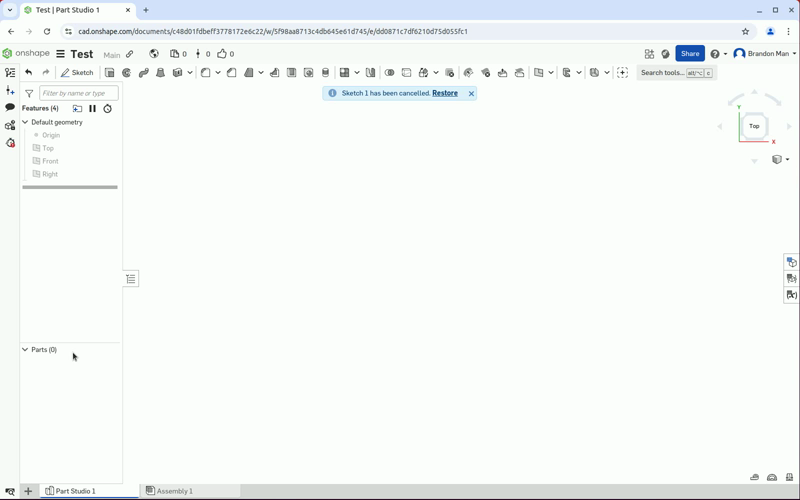
key(y)
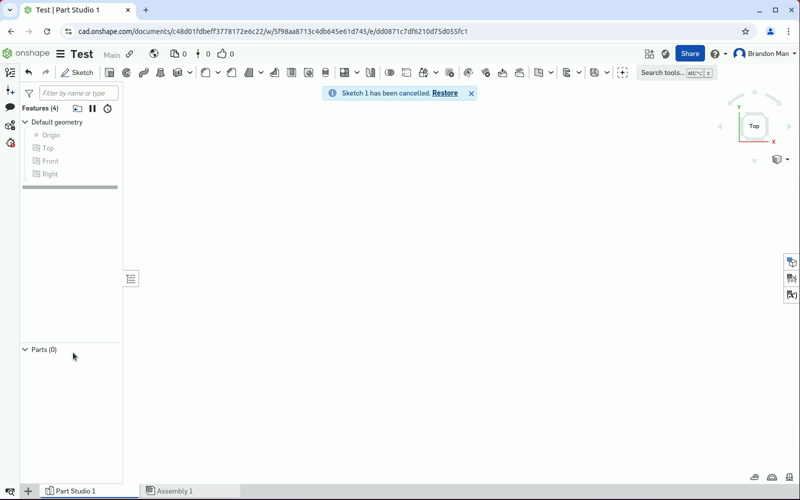
key(shift+p)
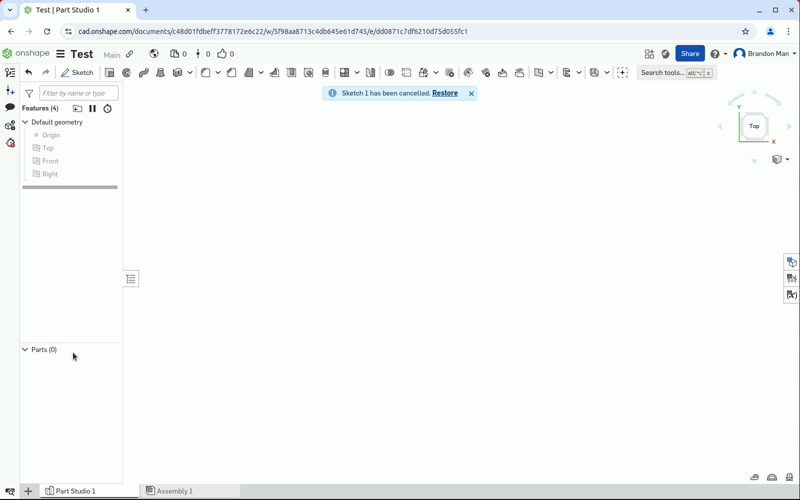
key(space)
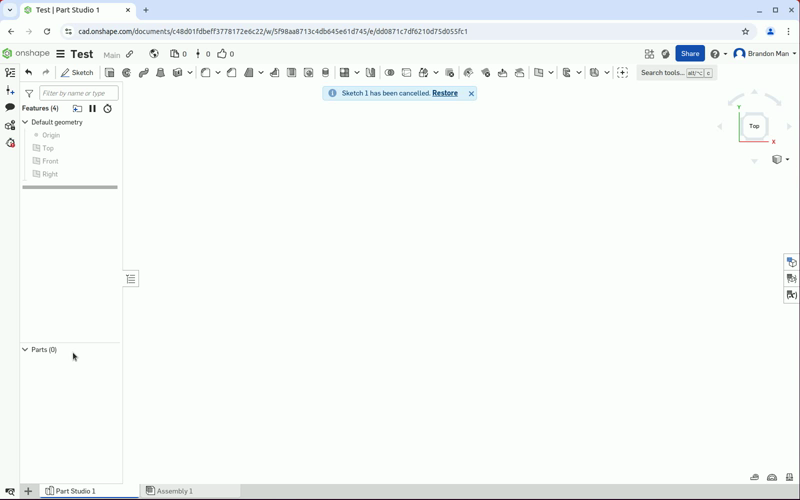
key_down(shift)
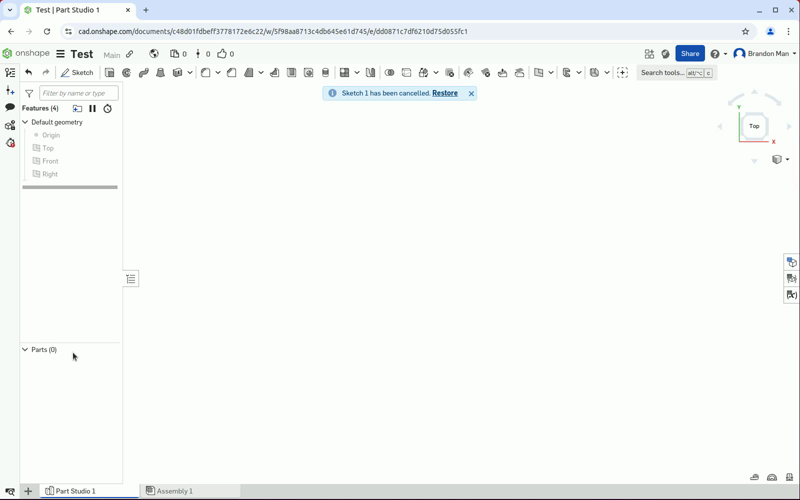
key(up)
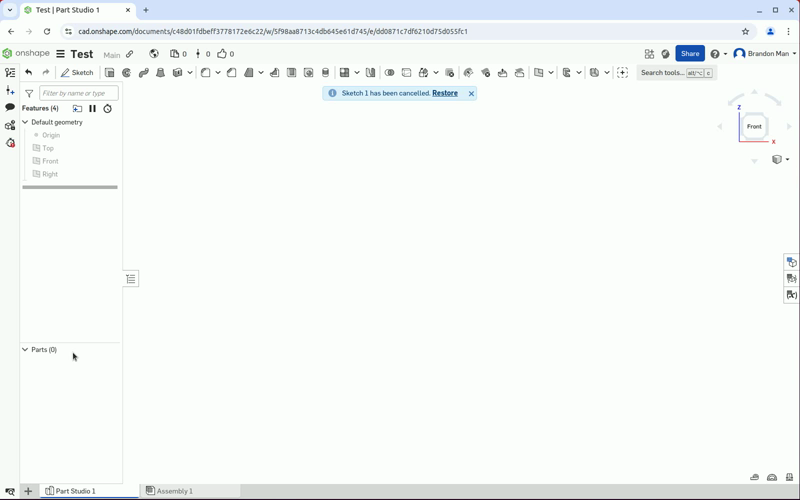
key_up(shift)
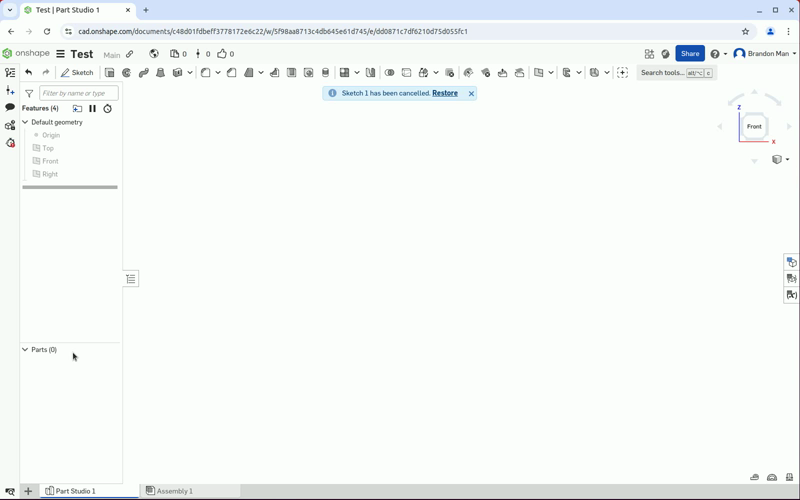
mouse_move(73, 352)
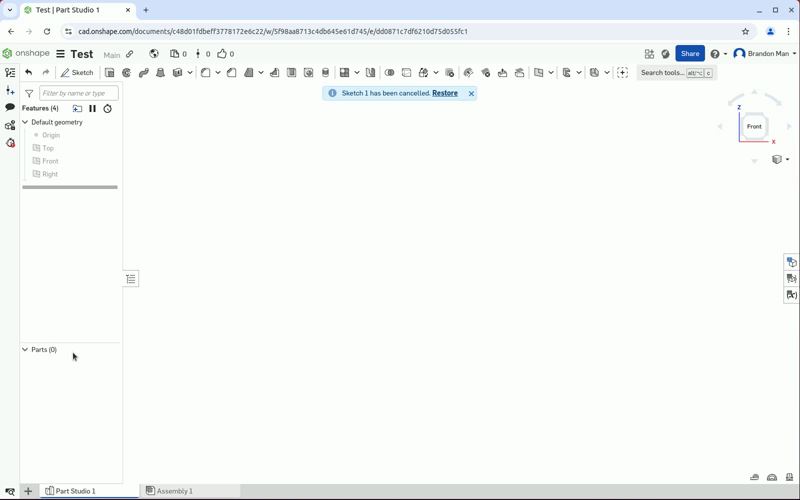
key(shift+y)
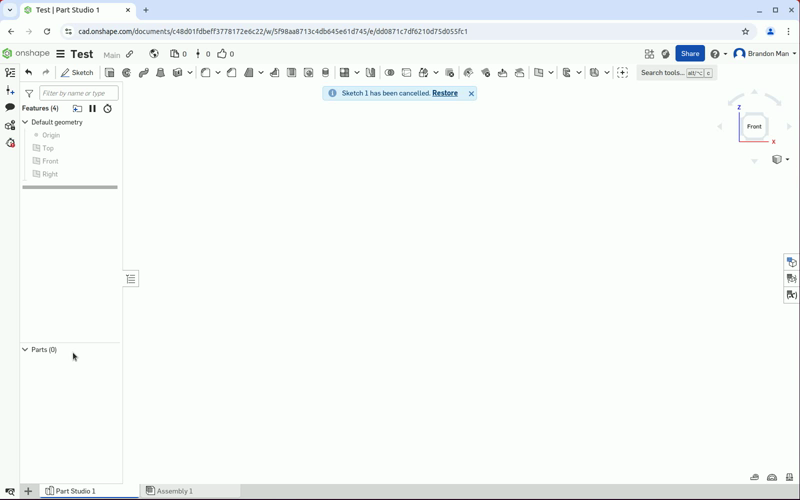
key(shift+s)
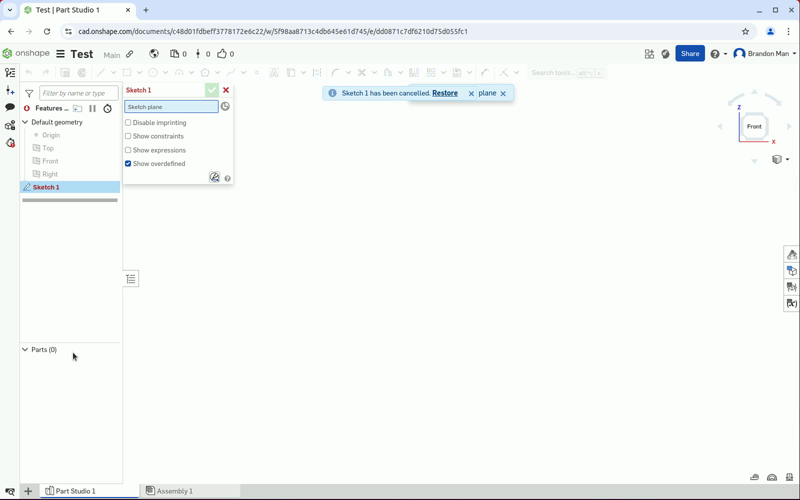
mouse_move(73, 163)
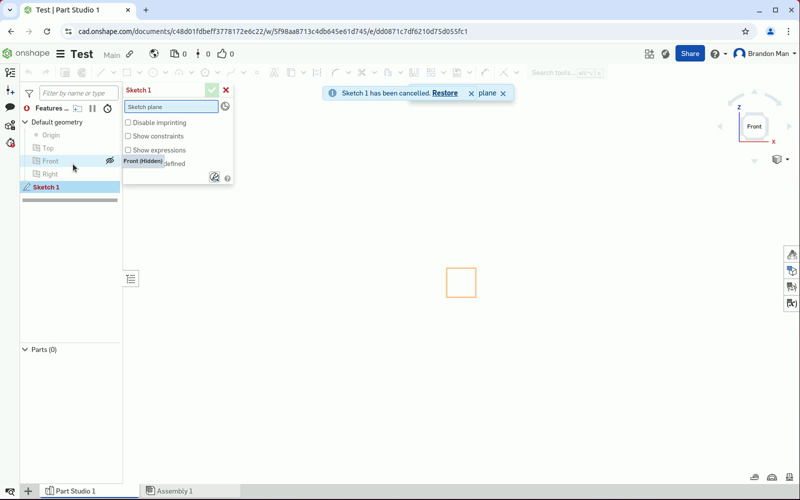
click(73, 163)
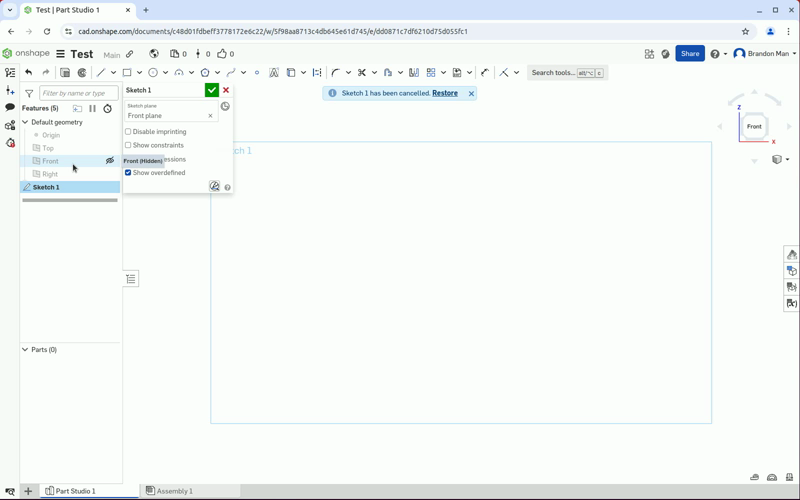
mouse_move(73, 352)
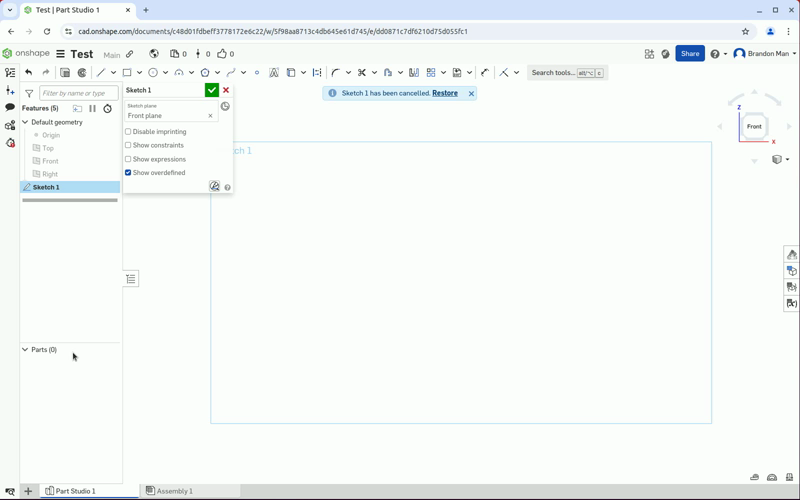
key(y)
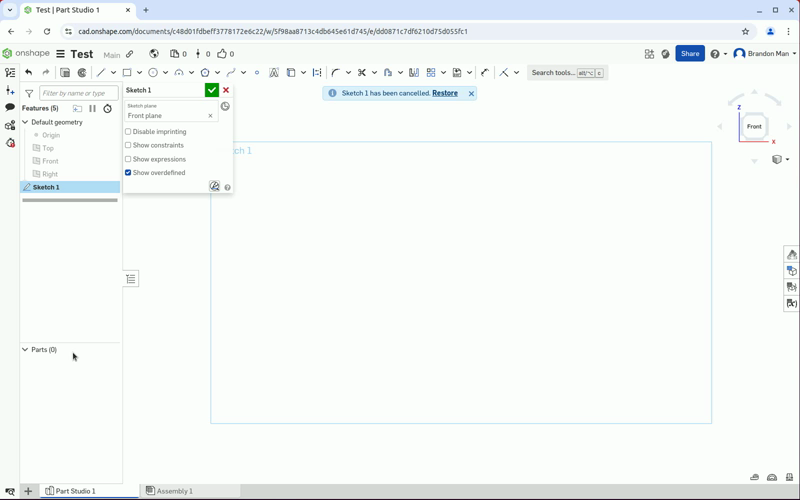
key(l)
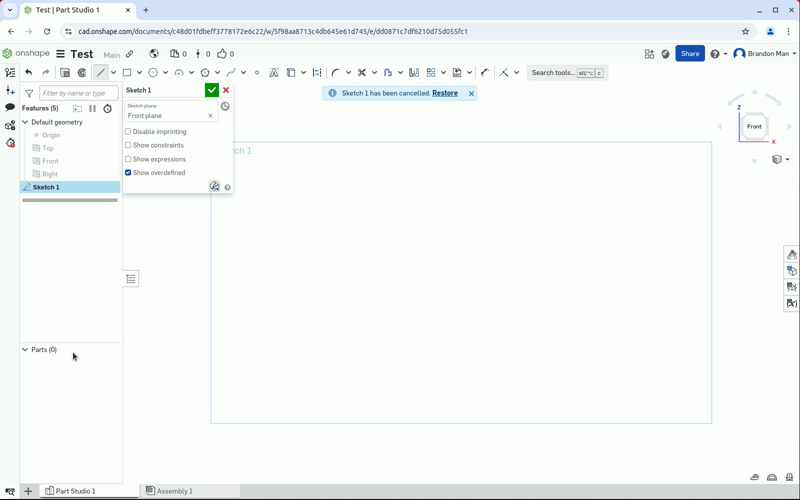
key_down(shift)
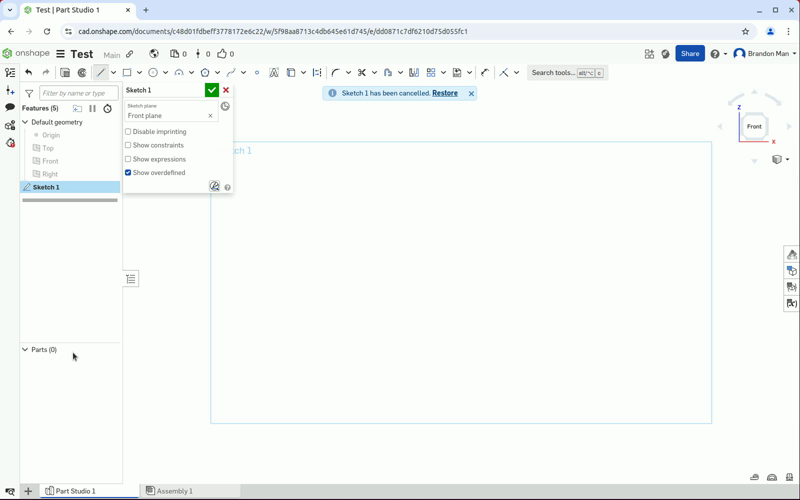
mouse_move(423, 309)
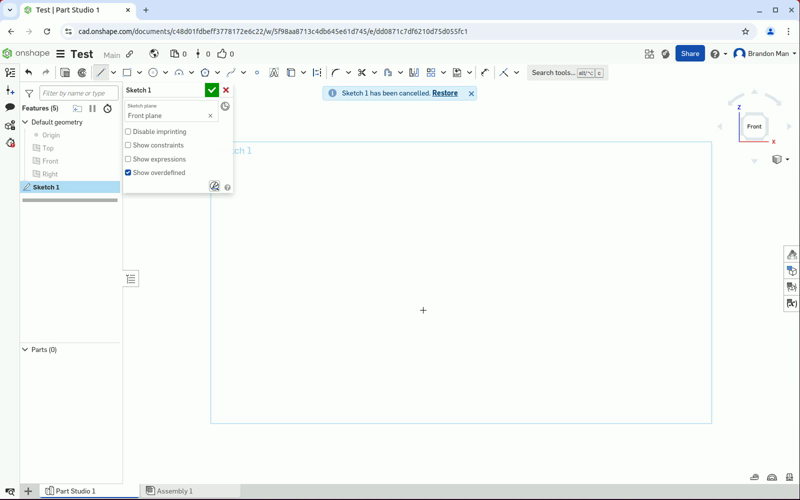
click(423, 309)
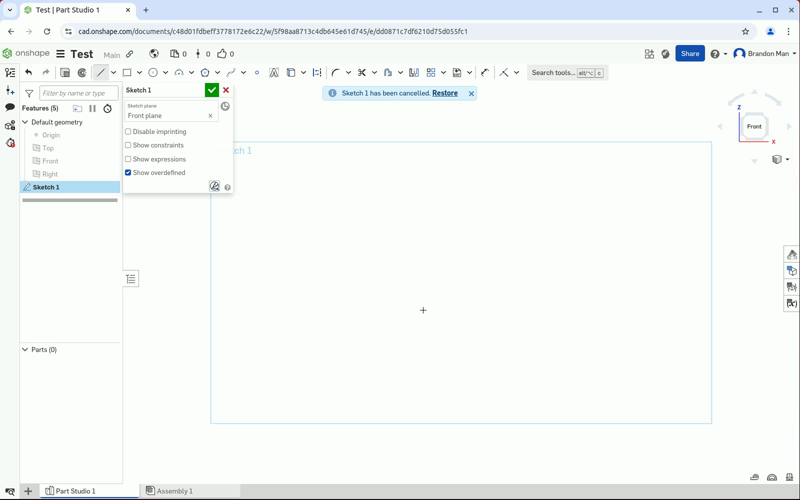
key_up(shift)
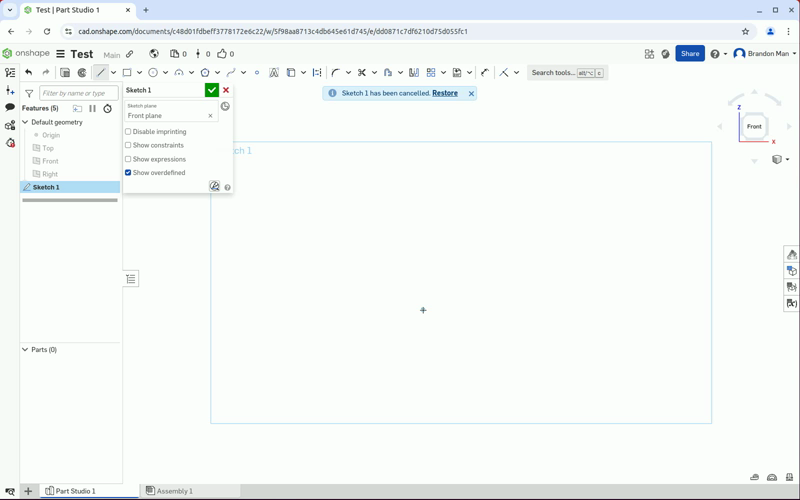
key_down(shift)
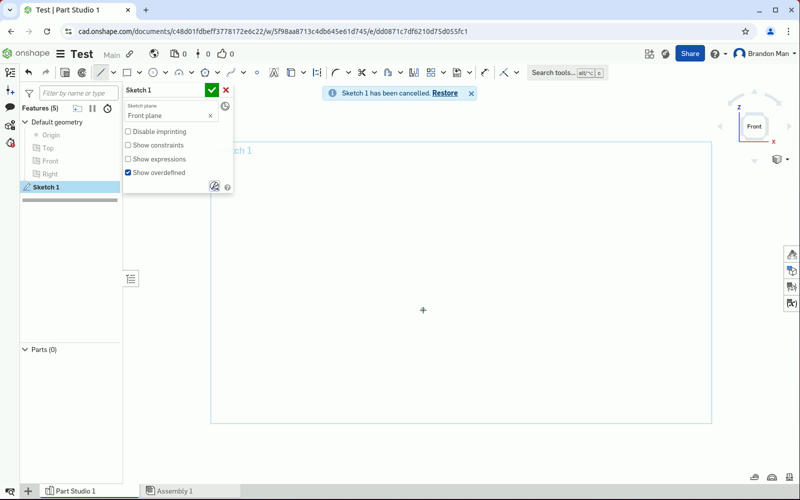
mouse_move(453, 309)
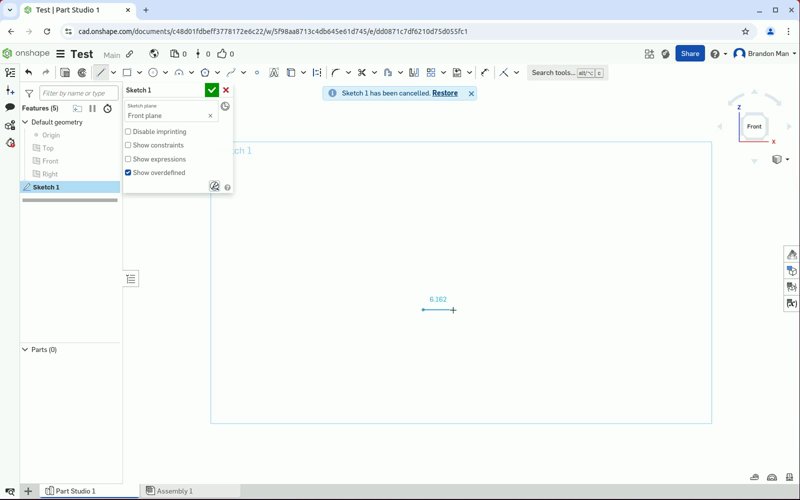
mouse_move(480, 309)
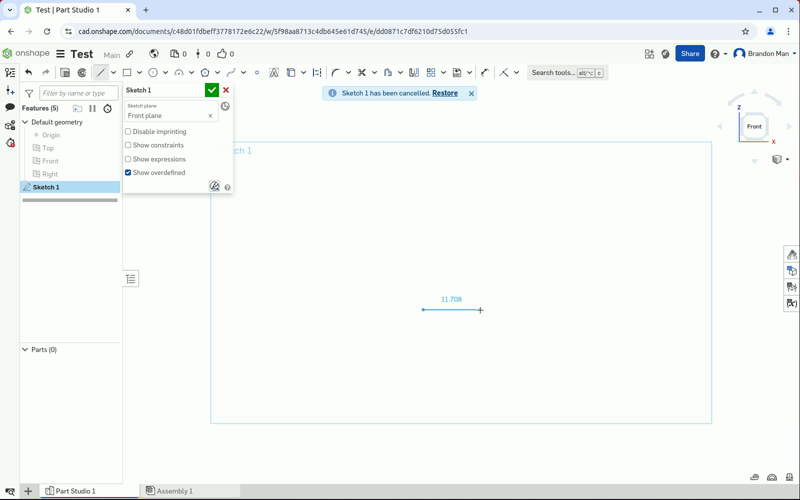
click(480, 309)
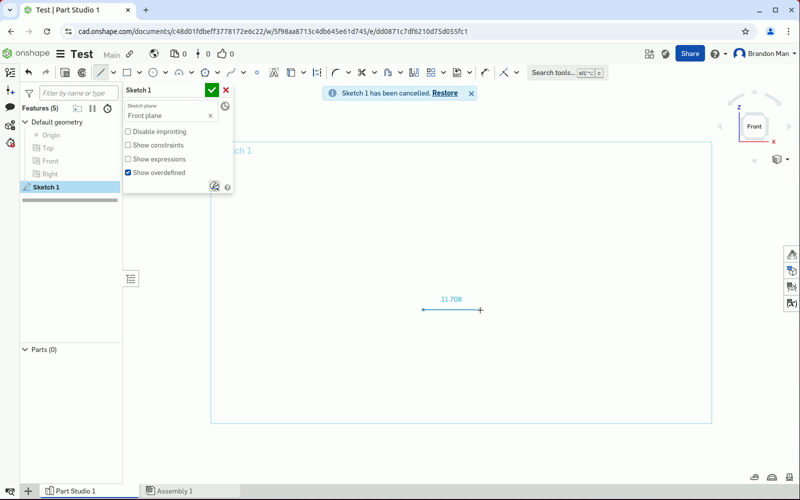
key_up(shift)
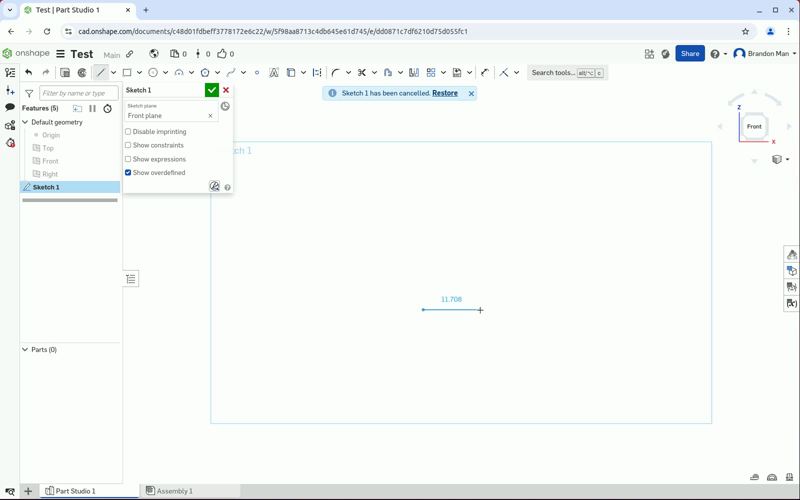
key_down(shift)
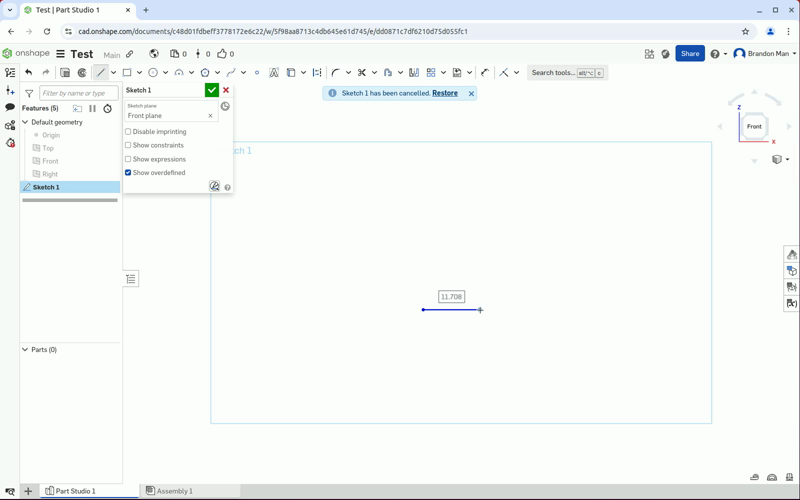
mouse_move(510, 309)
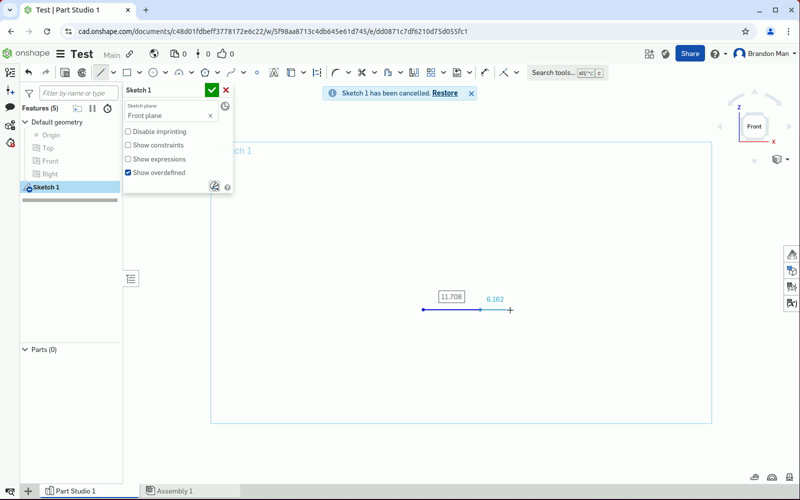
mouse_move(480, 253)
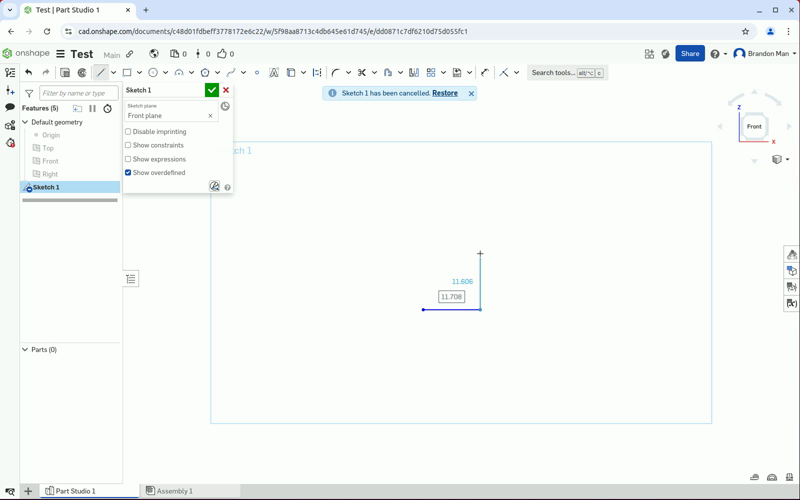
click(480, 253)
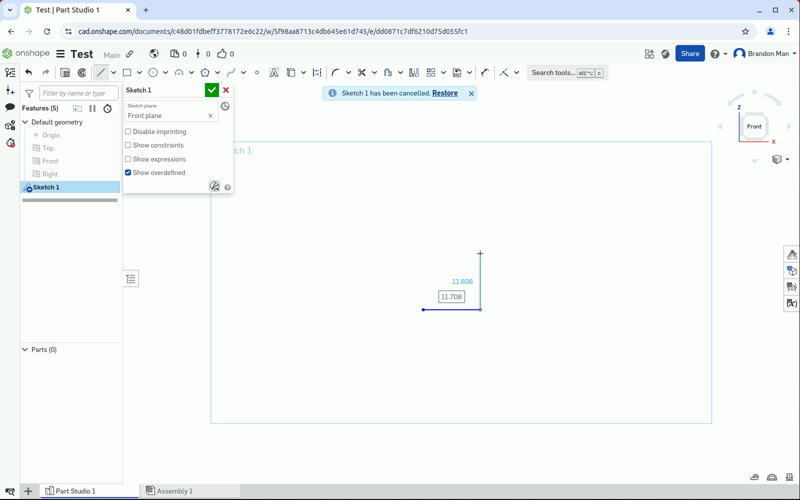
key_up(shift)
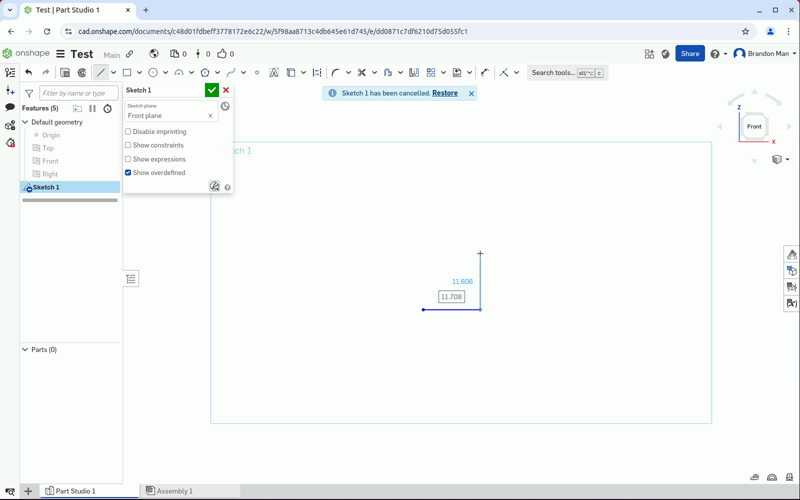
key_down(shift)
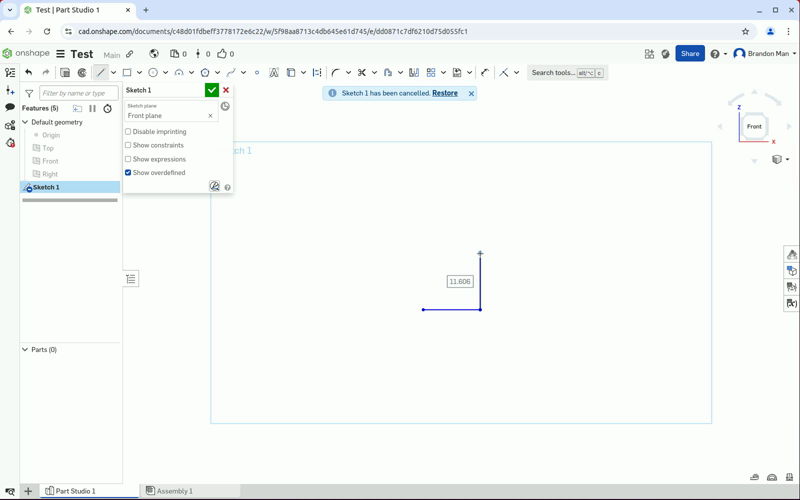
mouse_move(510, 253)
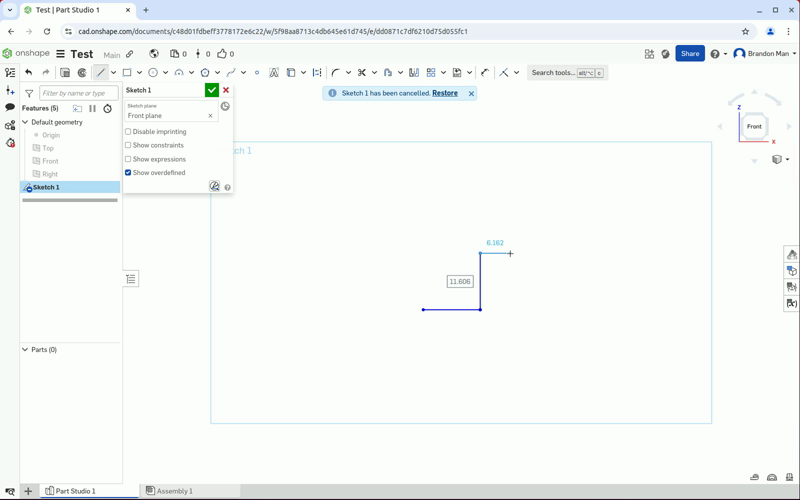
mouse_move(423, 253)
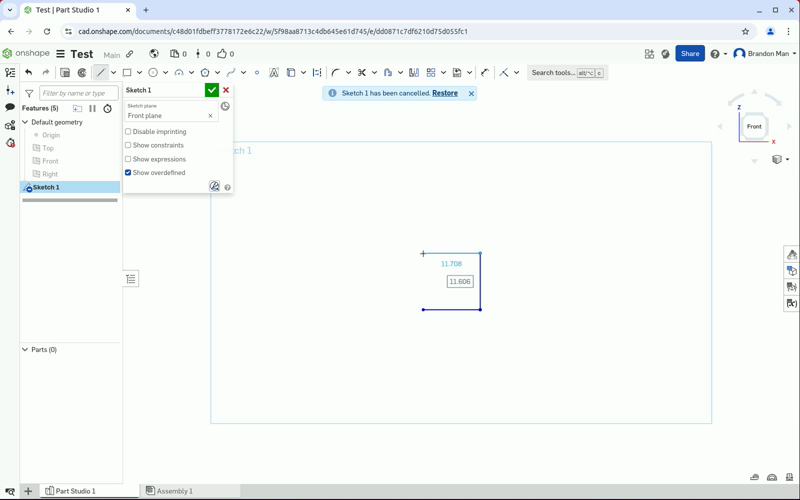
click(423, 253)
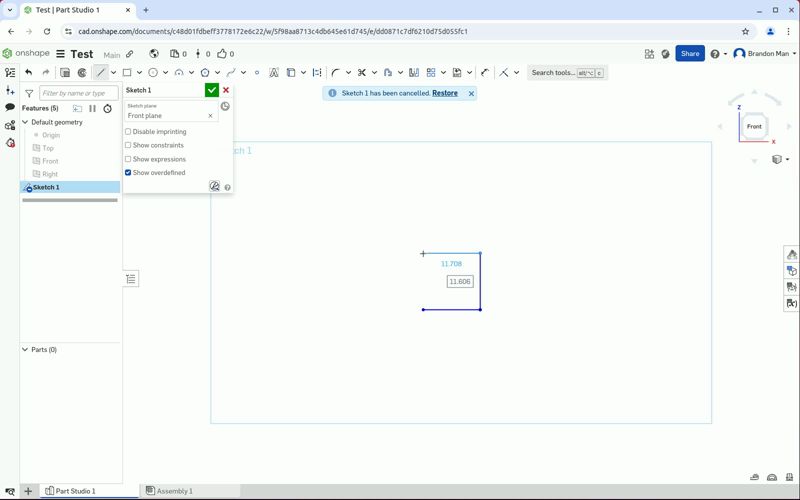
key_up(shift)
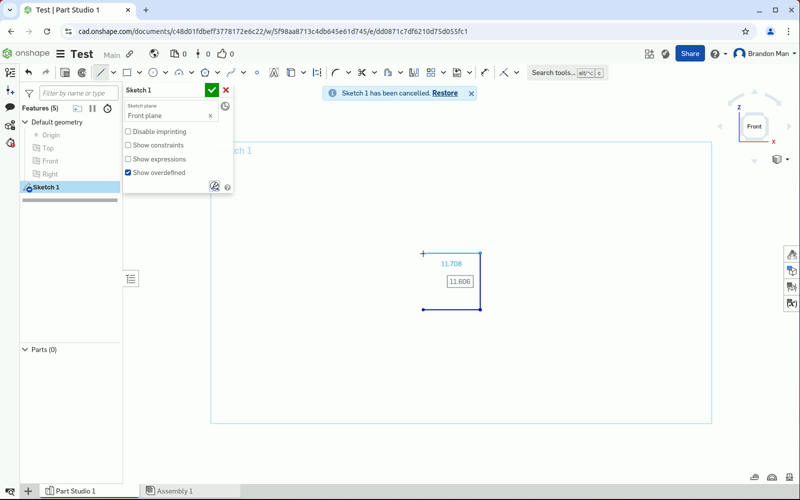
mouse_move(453, 253)
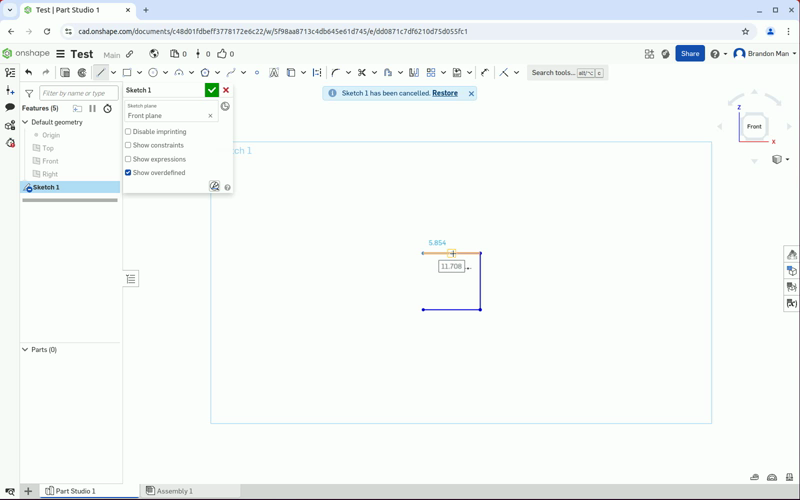
key_down(shift)
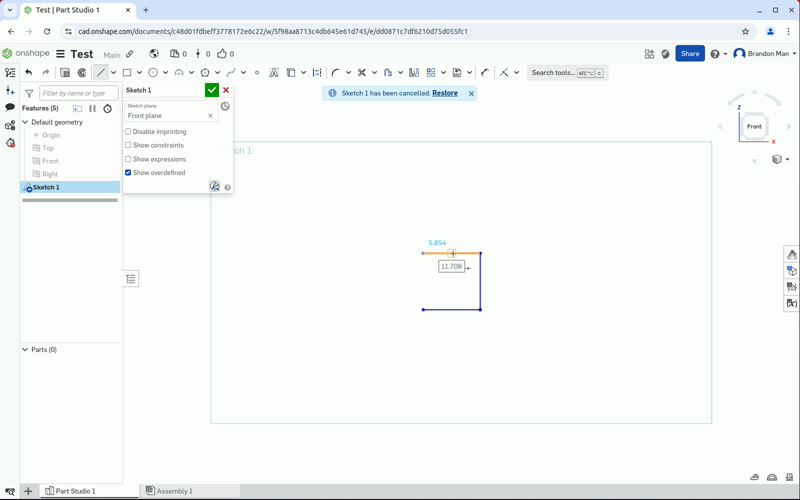
mouse_move(423, 309)
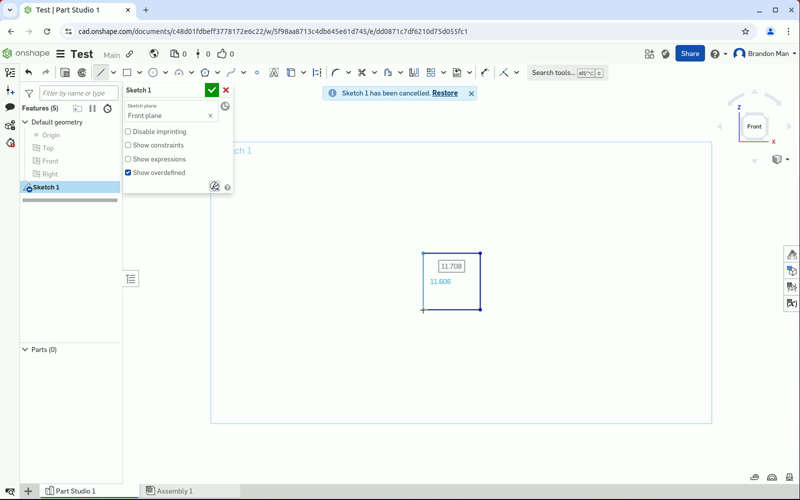
key_up(shift)
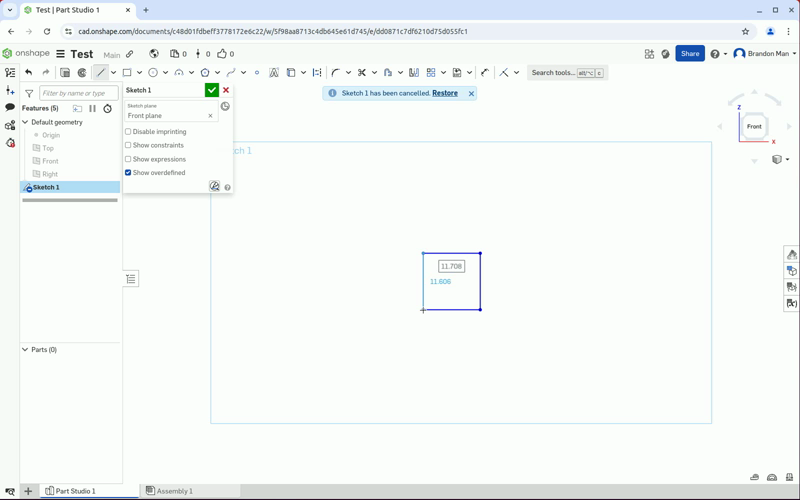
click(423, 309)
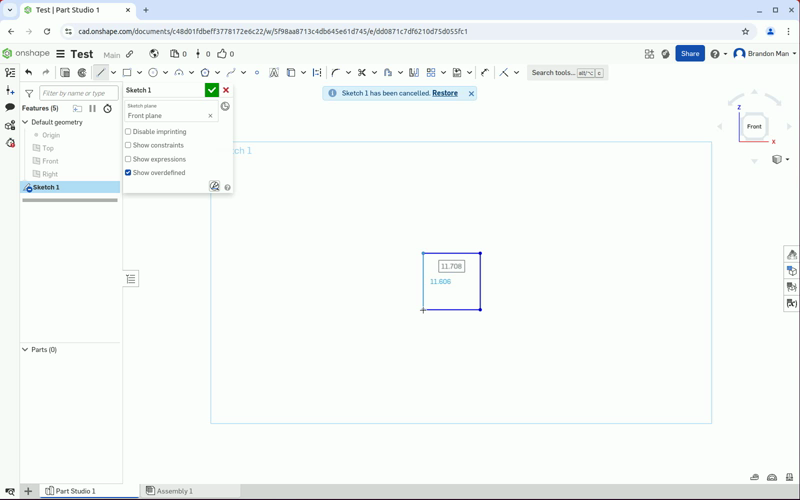
key(esc)
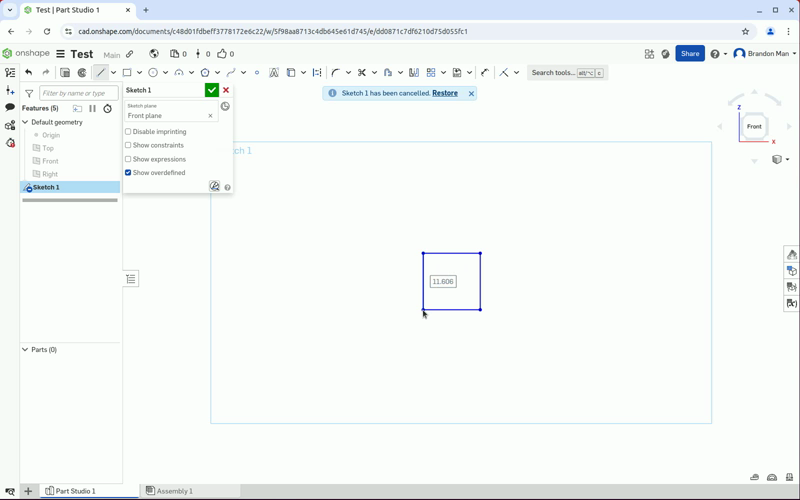
mouse_move(460, 288)
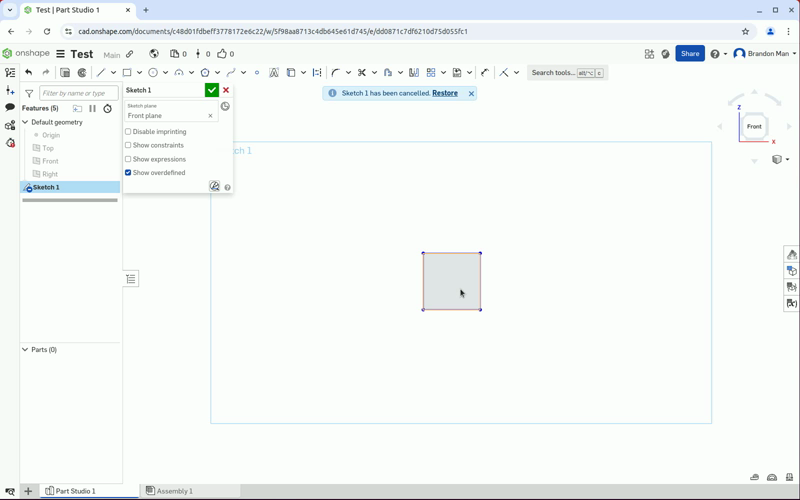
click(460, 288)
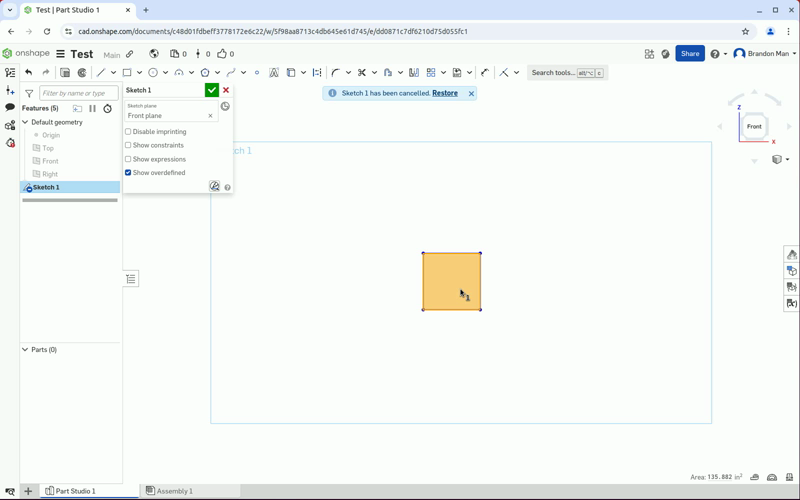
mouse_move(73, 352)
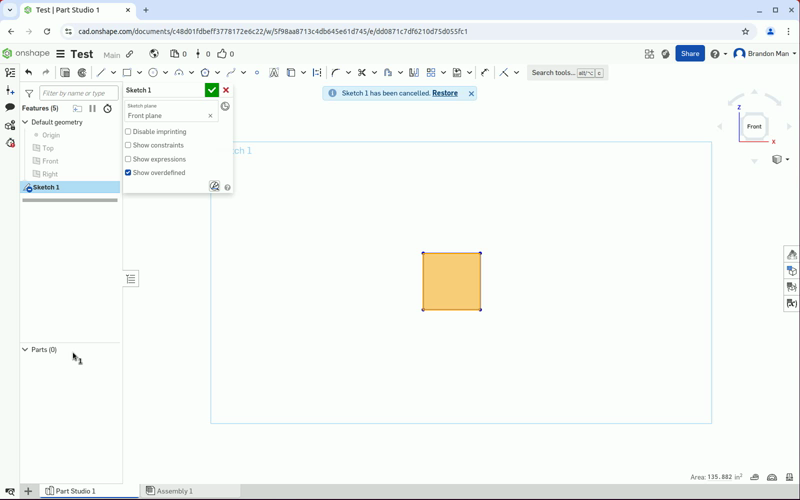
key(shift+y)
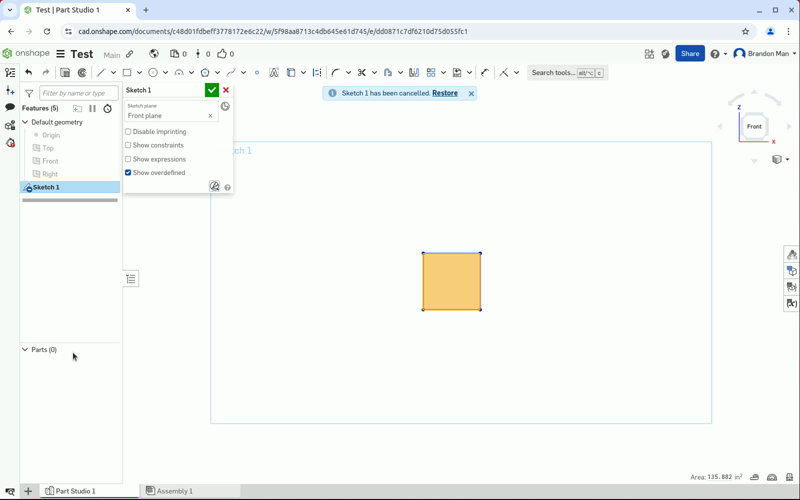
key(shift+e)
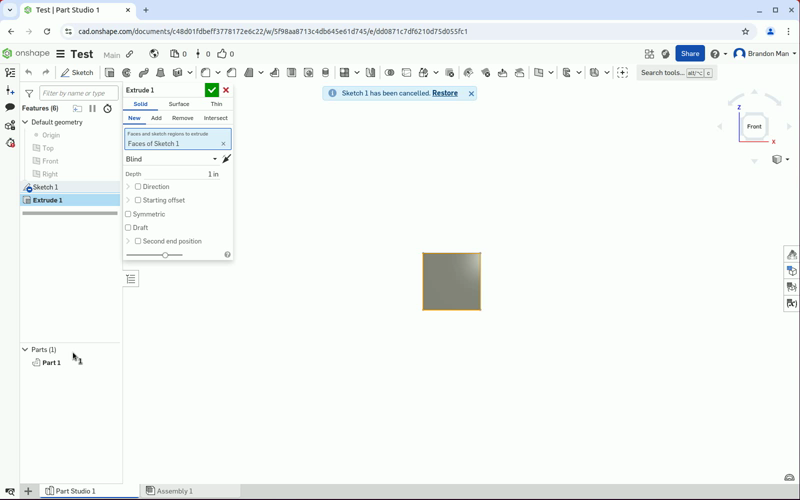
mouse_move(143, 106)
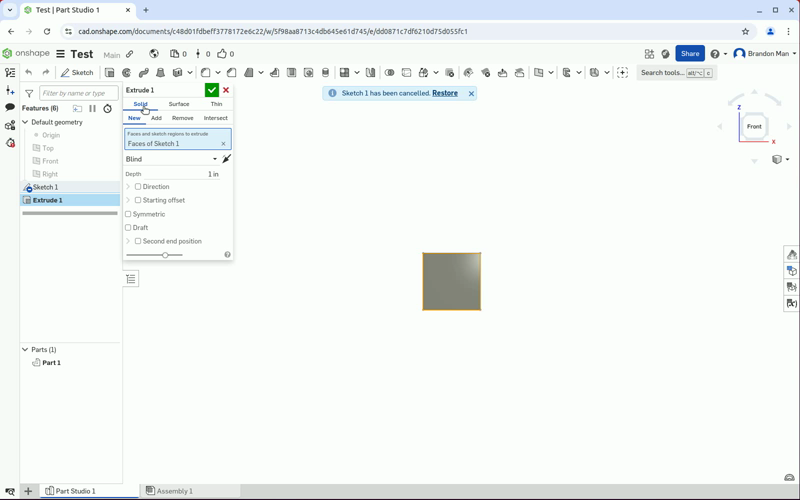
click(143, 106)
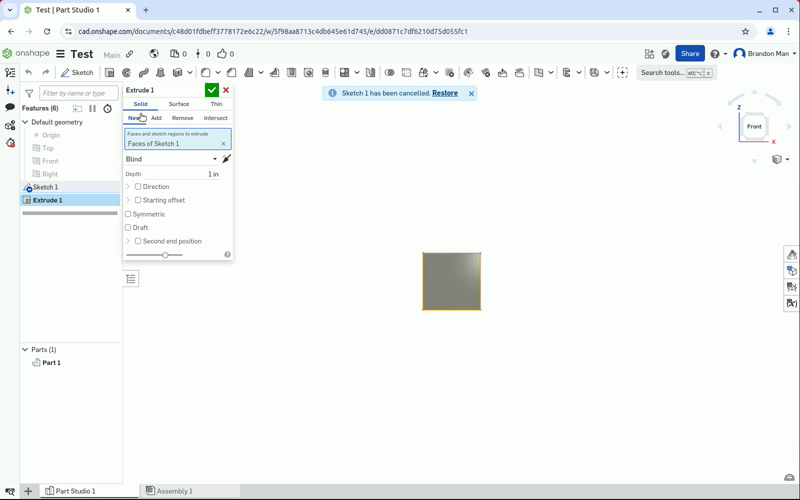
mouse_move(137, 120)
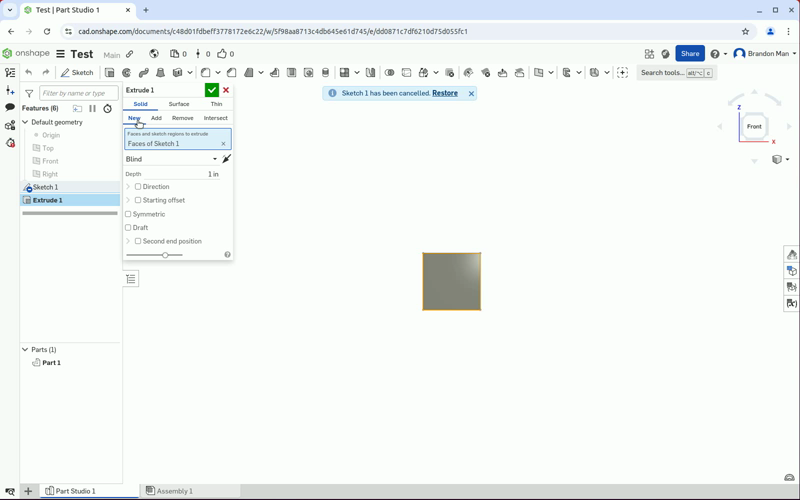
click(137, 120)
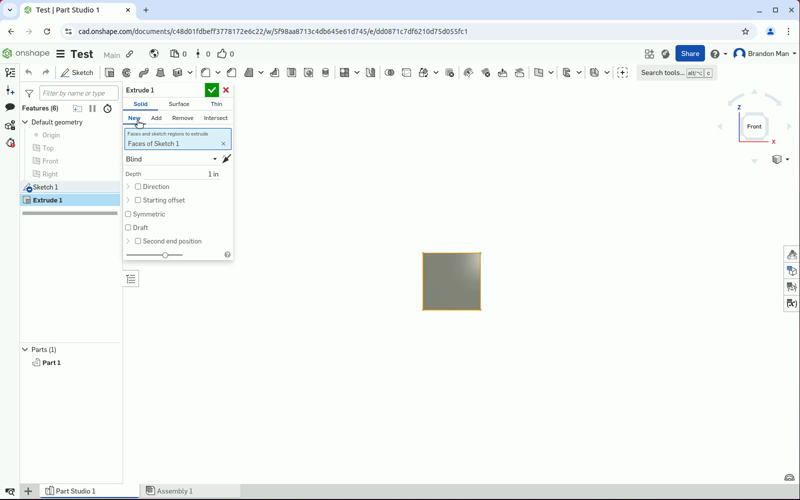
key(tab, 4)
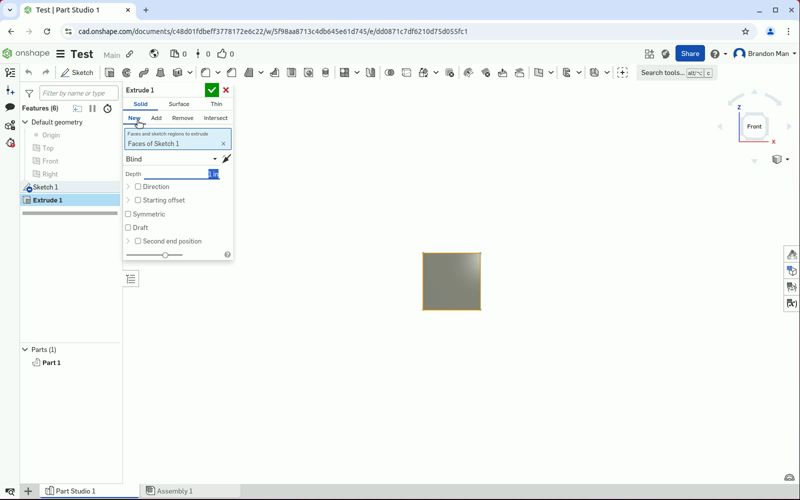
text(11.554)
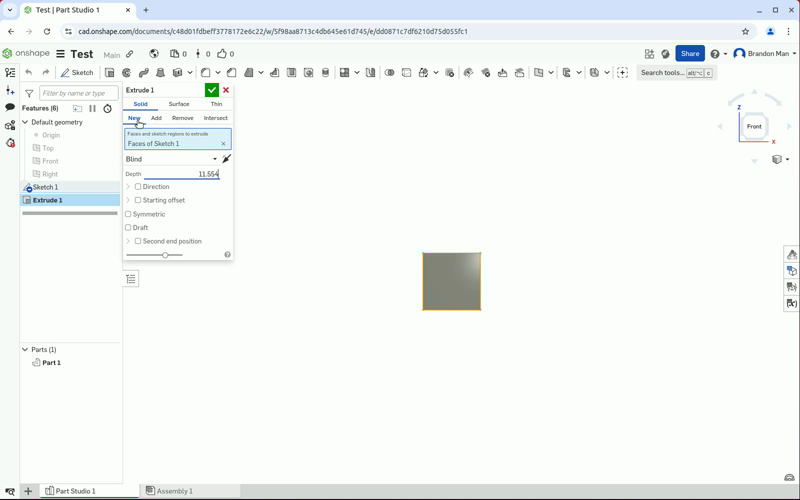
key(enter)
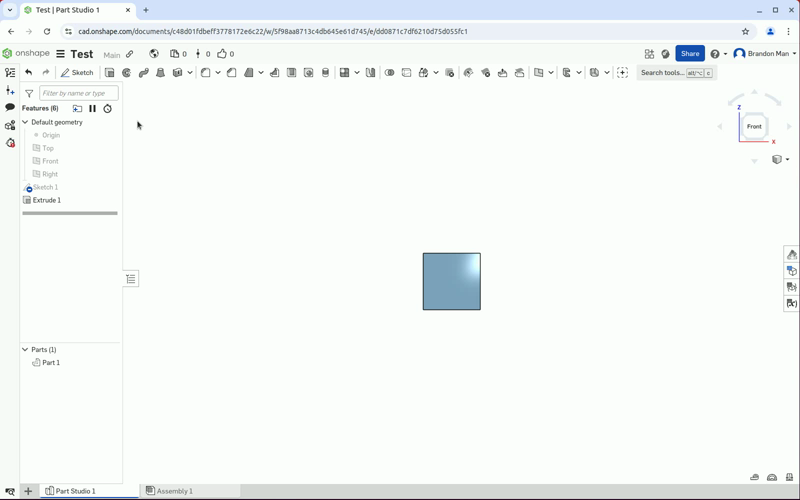
key(shift+h)
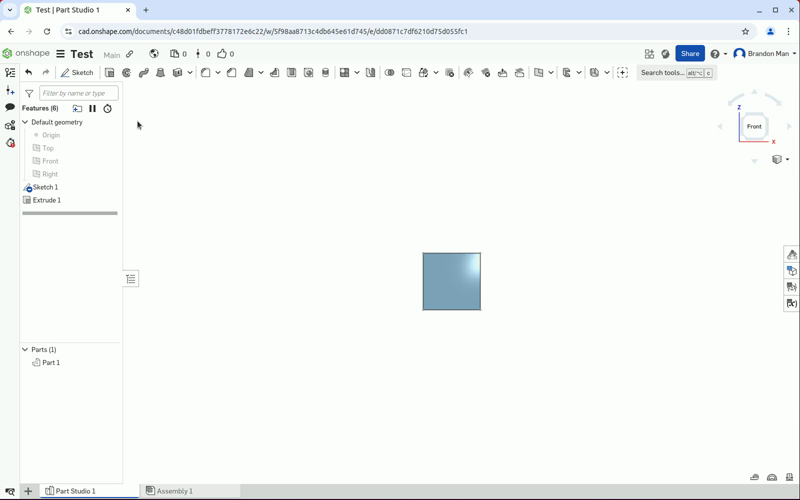
key(shift+h)
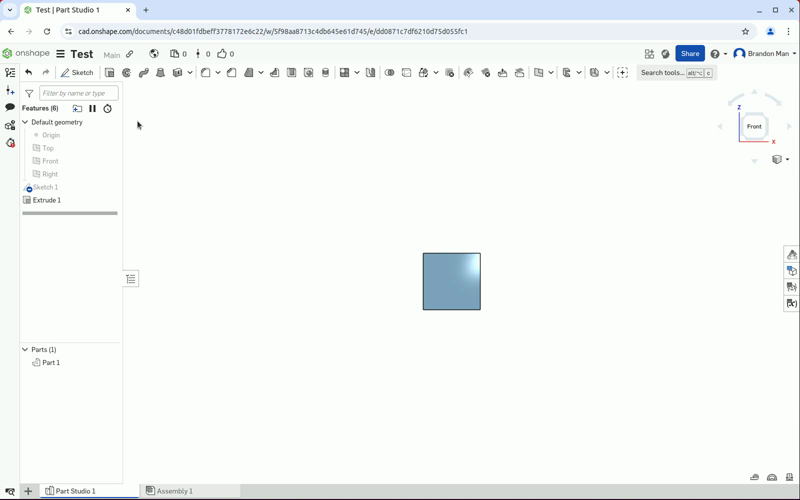
mouse_move(73, 189)
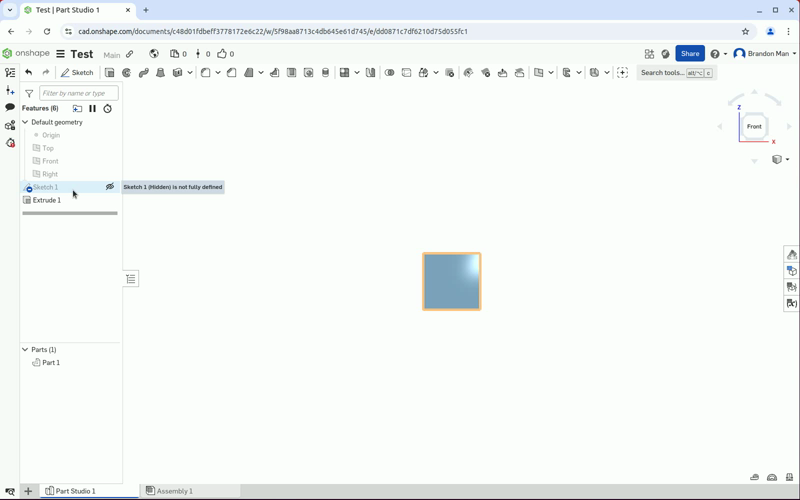
click(73, 189)
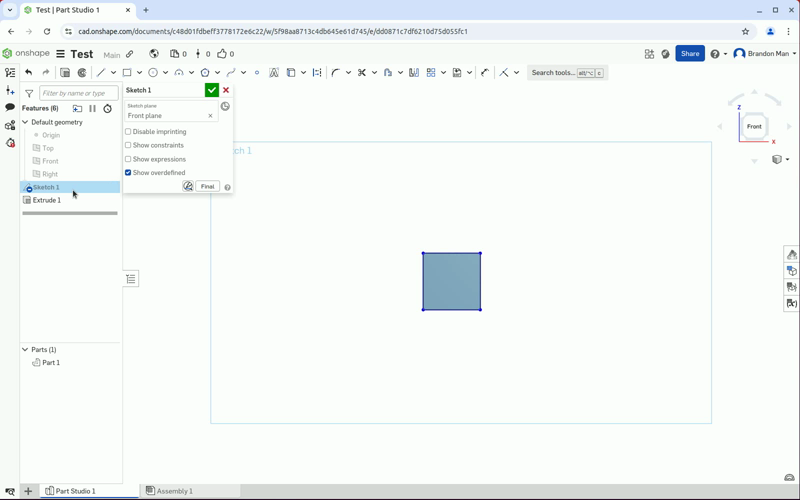
mouse_move(229, 92)
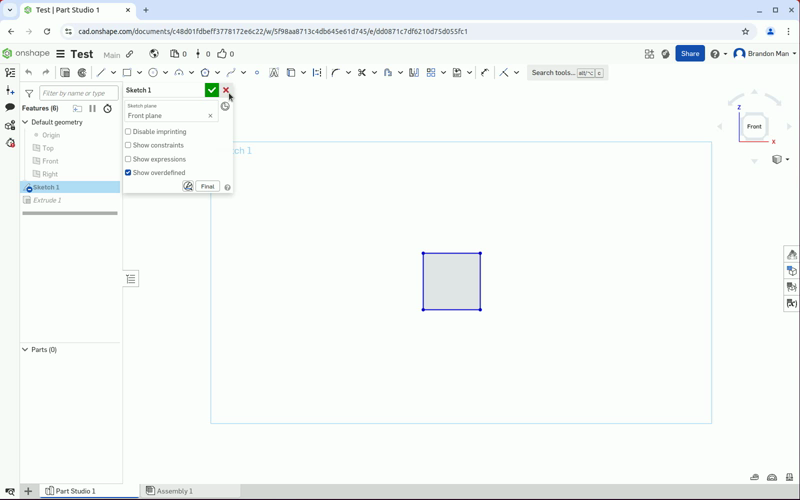
click(229, 92)
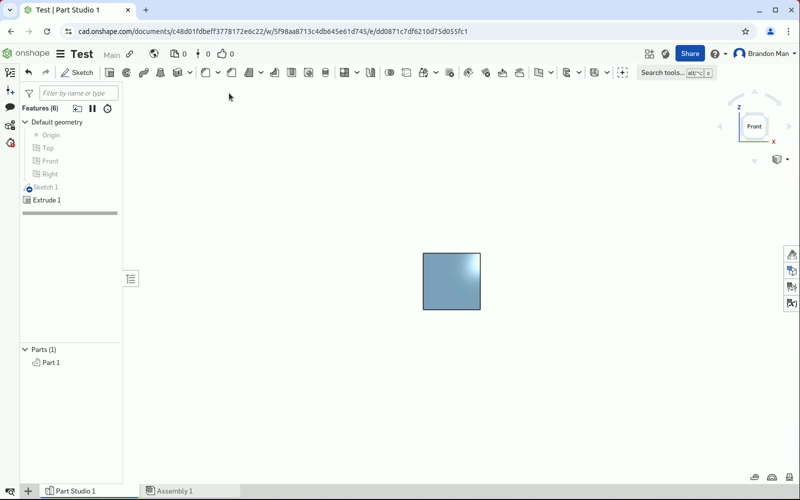
mouse_move(541, 75)
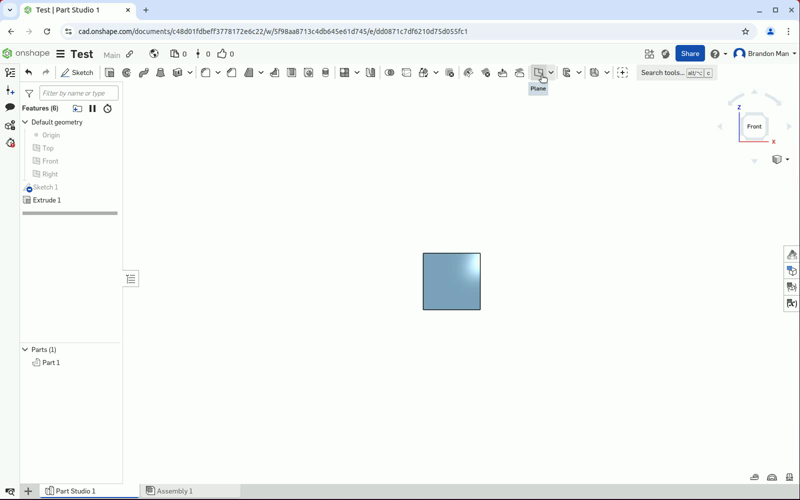
click(541, 75)
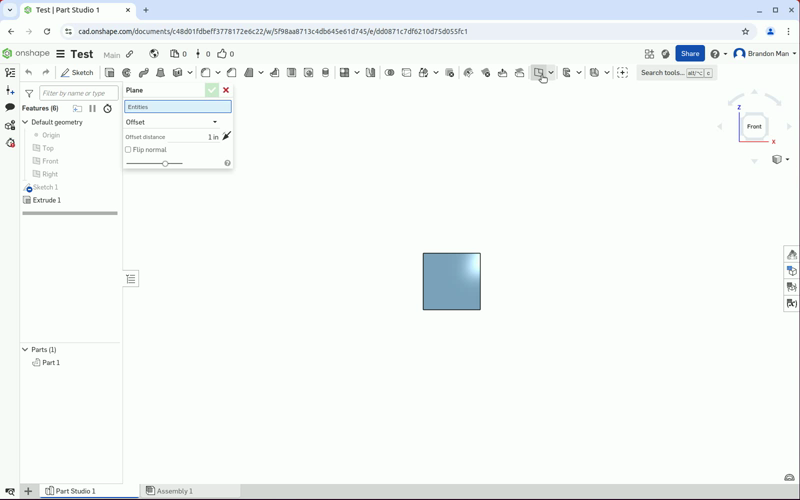
mouse_move(73, 163)
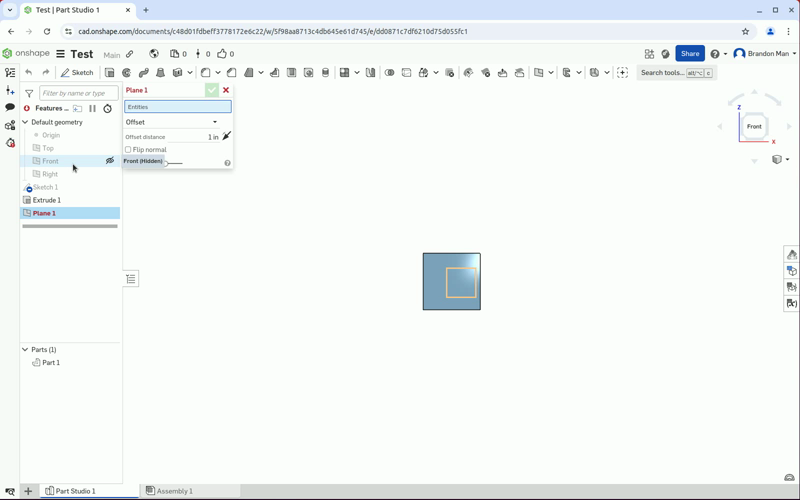
click(73, 163)
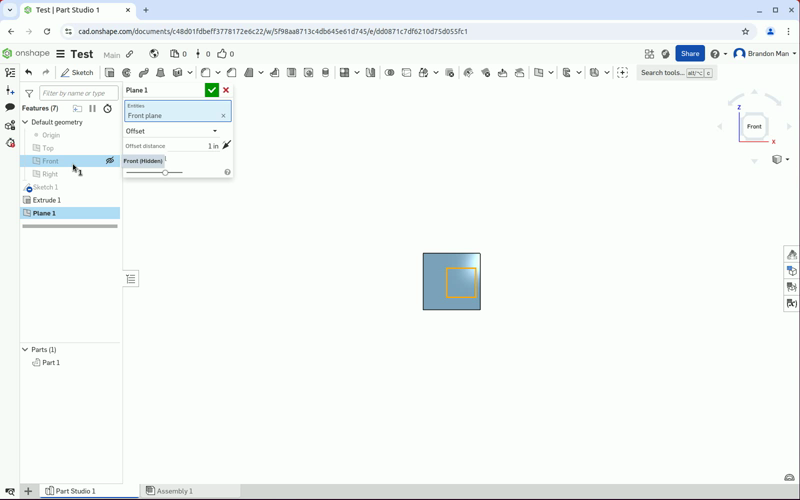
key(tab, 2)
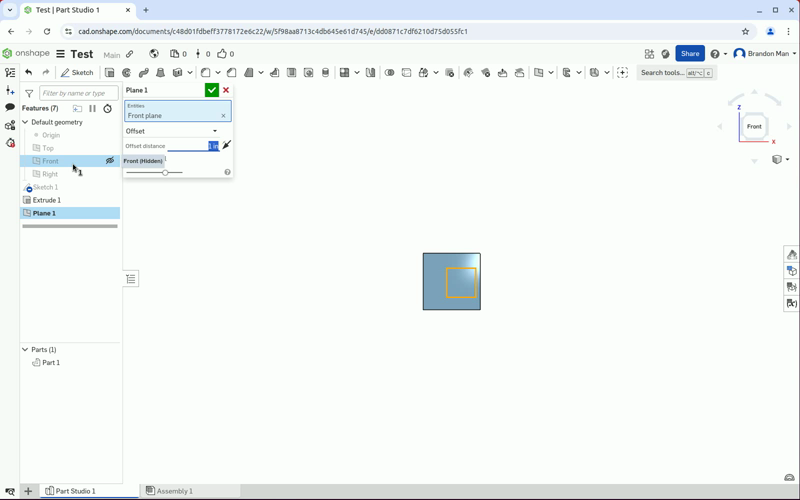
text(11.554)
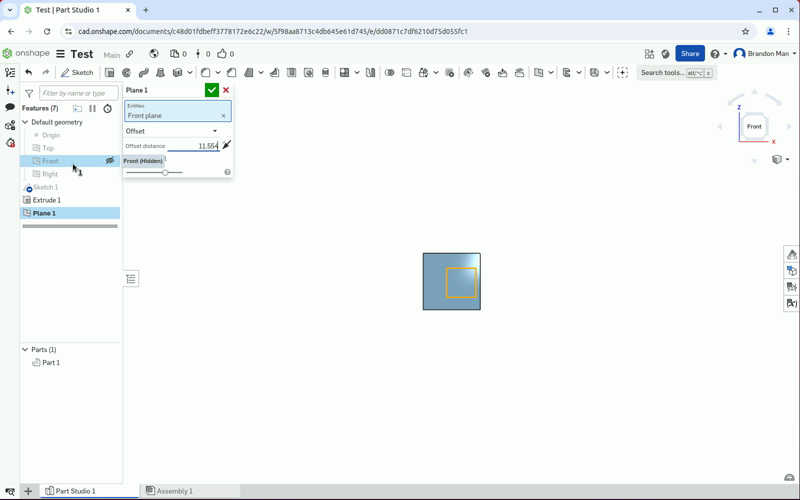
key(enter, 2)
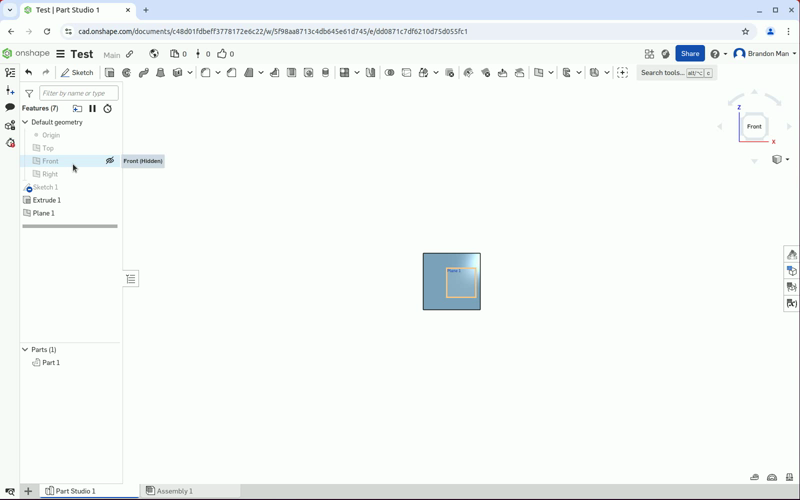
key(shift+s)
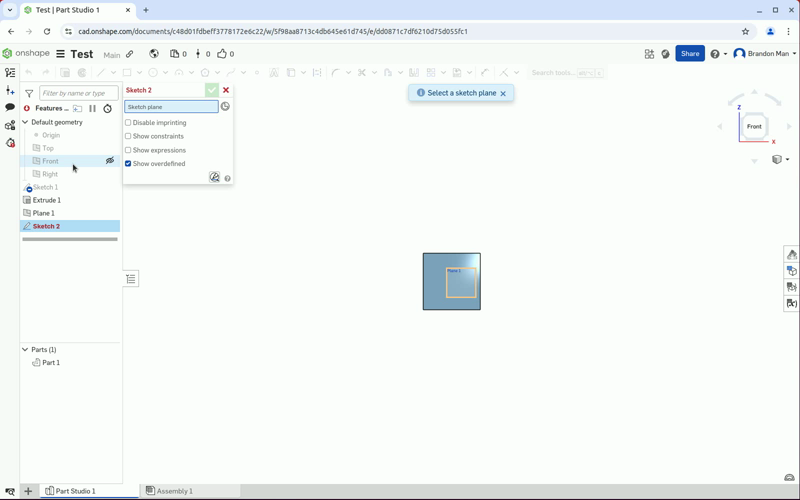
mouse_move(73, 215)
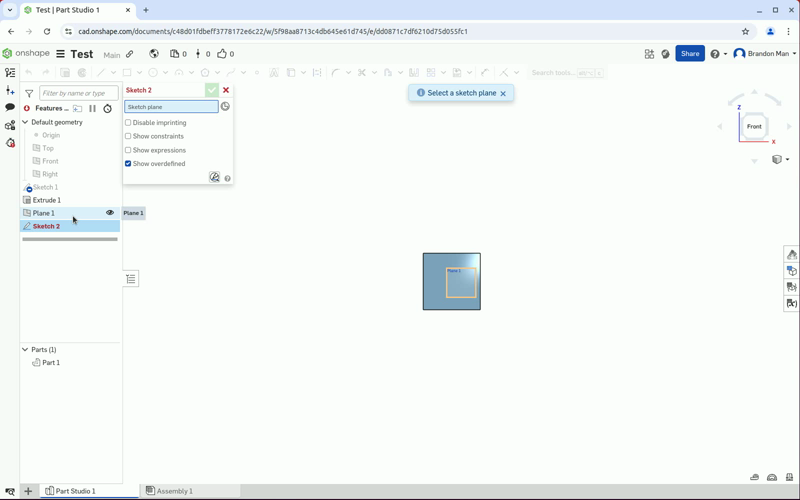
click(73, 215)
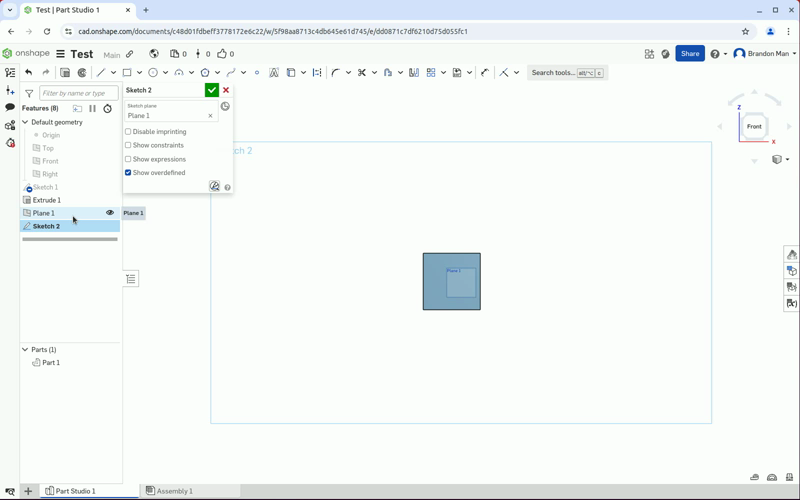
mouse_move(73, 352)
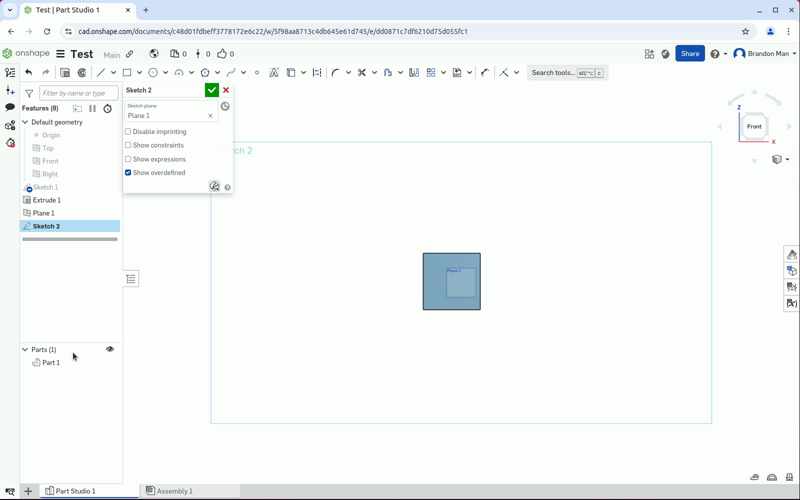
key(y)
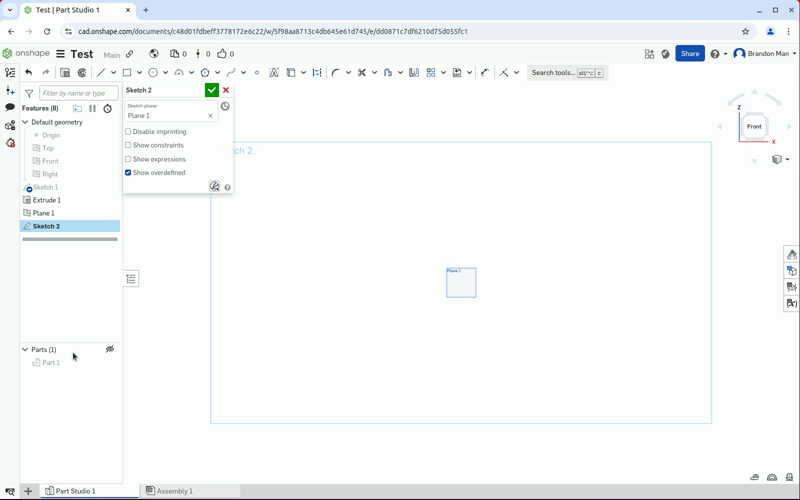
key(l)
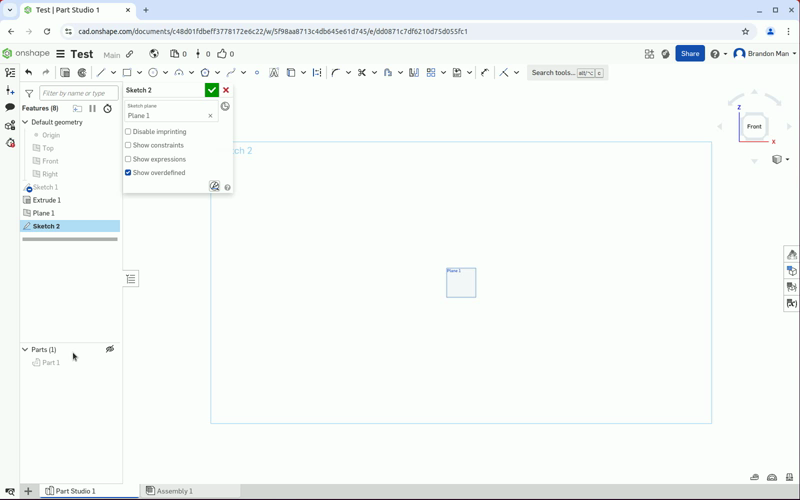
key_down(shift)
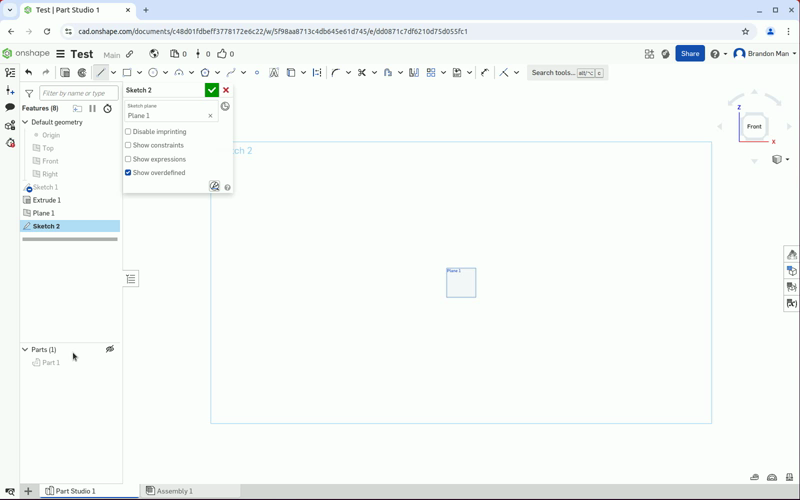
mouse_move(441, 309)
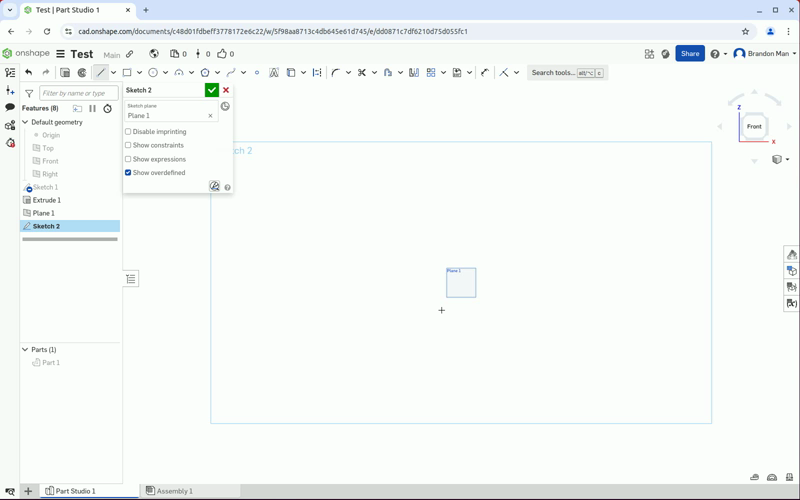
click(441, 309)
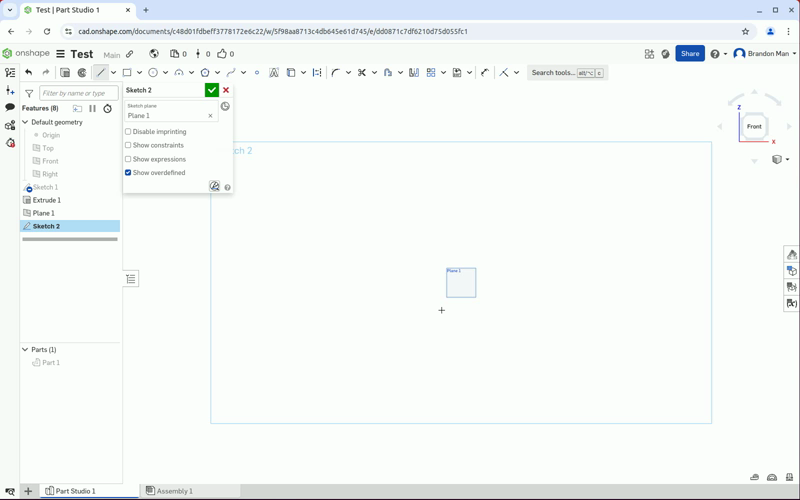
key_up(shift)
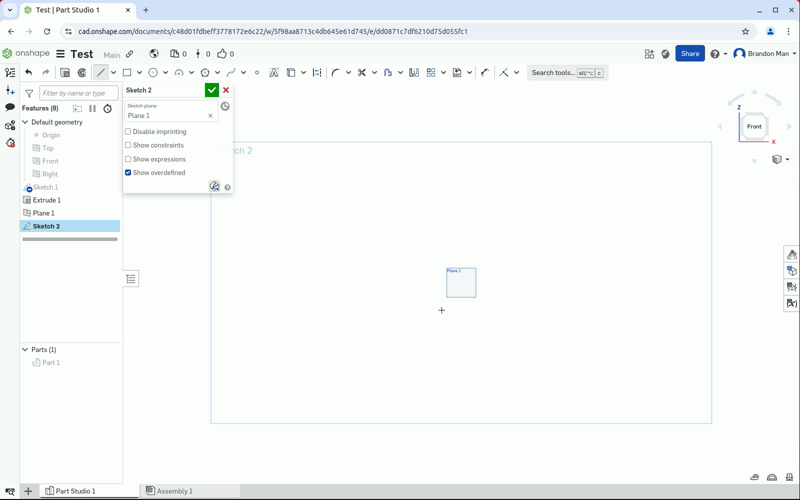
key_down(shift)
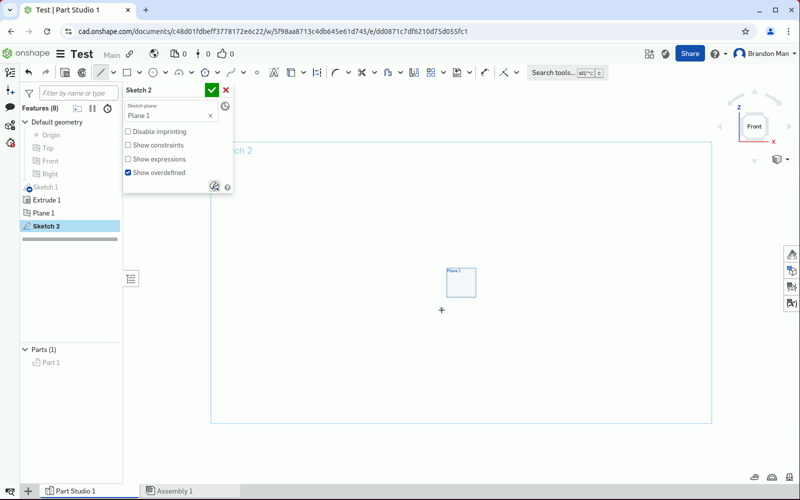
mouse_move(471, 309)
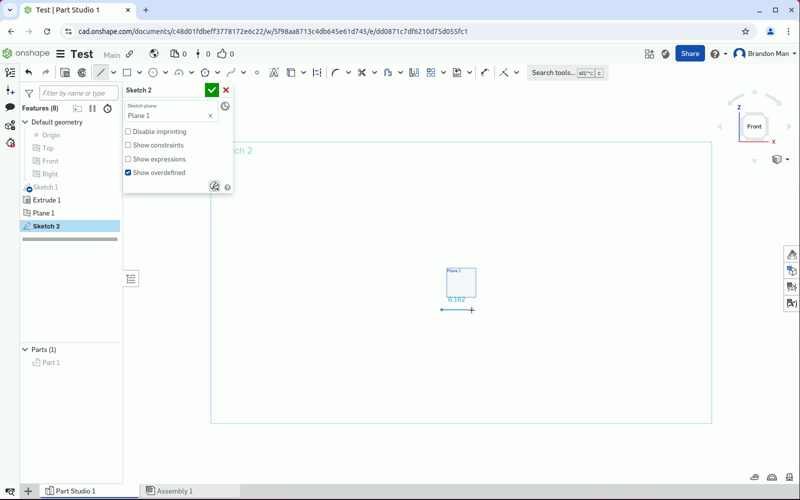
mouse_move(480, 309)
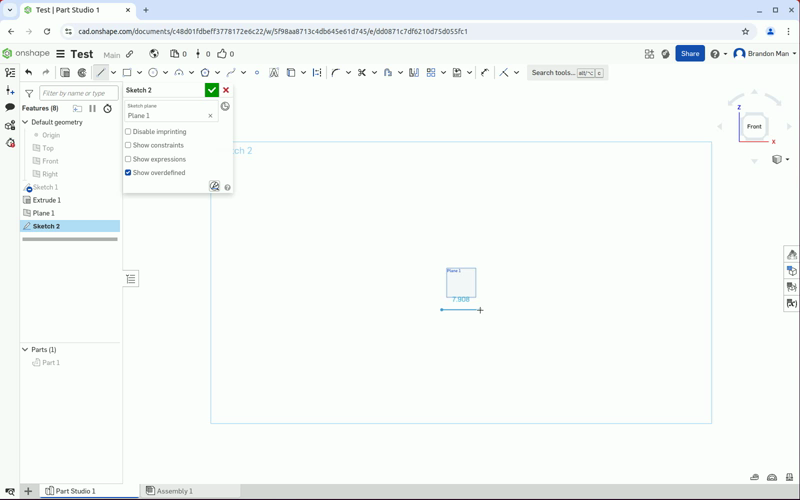
click(480, 309)
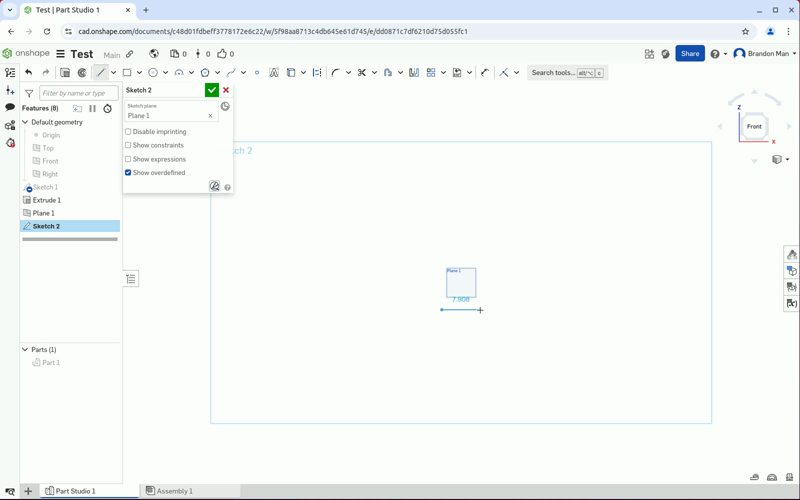
key_up(shift)
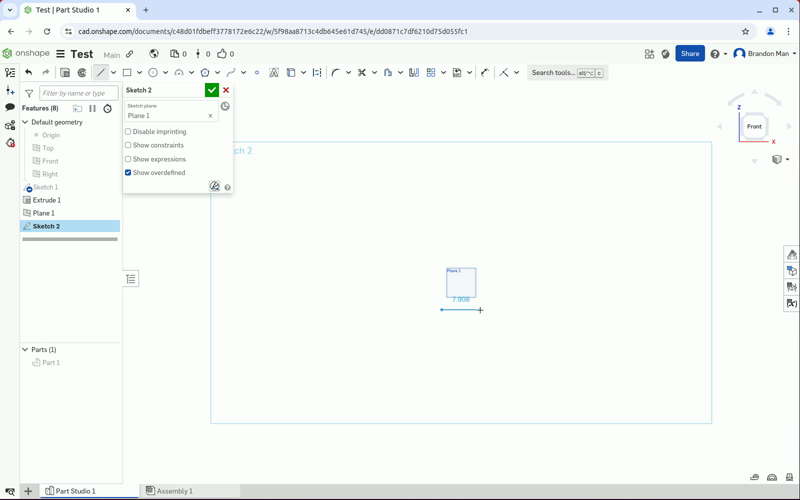
key_down(shift)
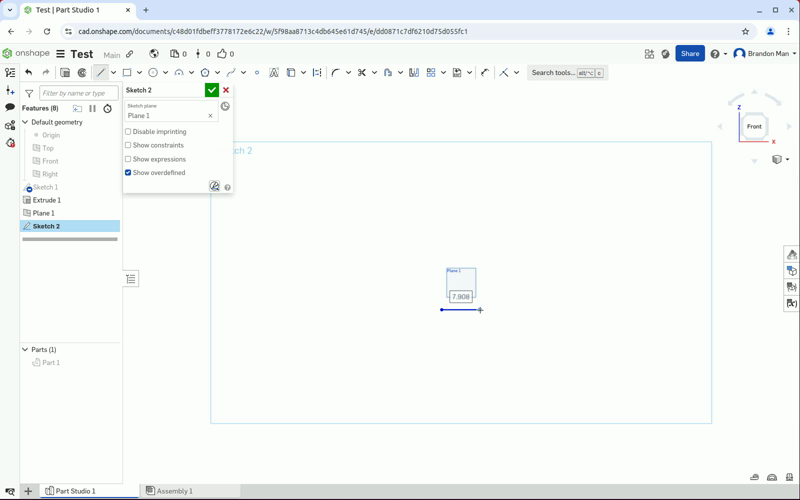
mouse_move(510, 309)
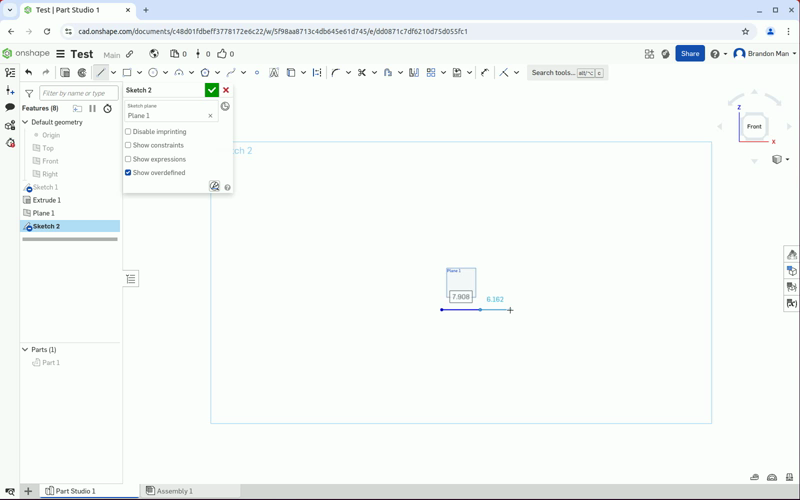
mouse_move(480, 271)
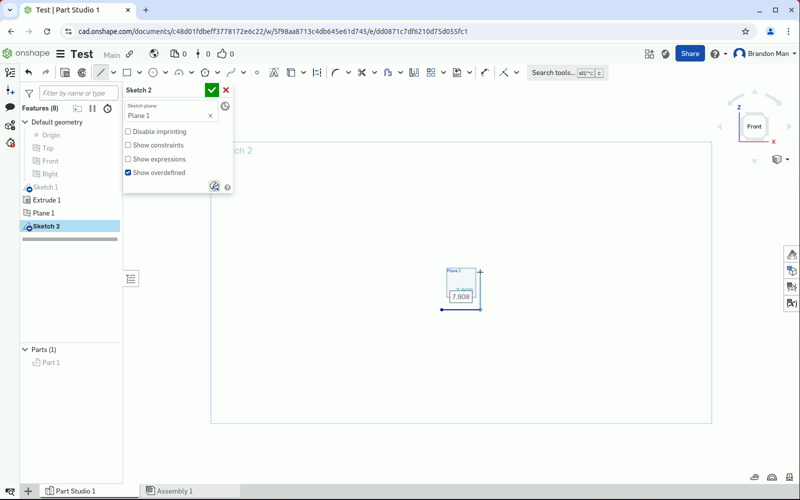
click(480, 271)
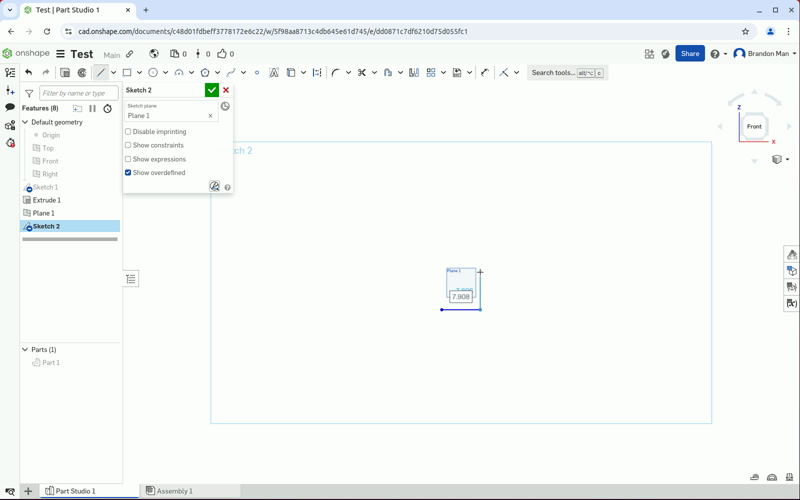
key_up(shift)
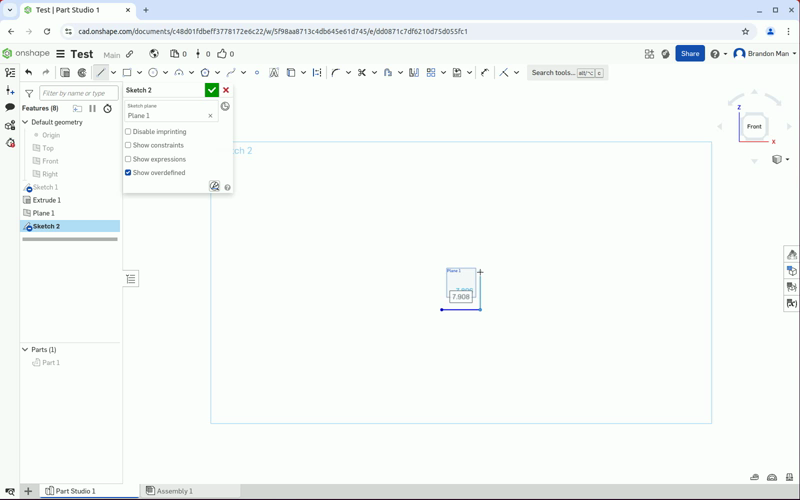
mouse_move(510, 271)
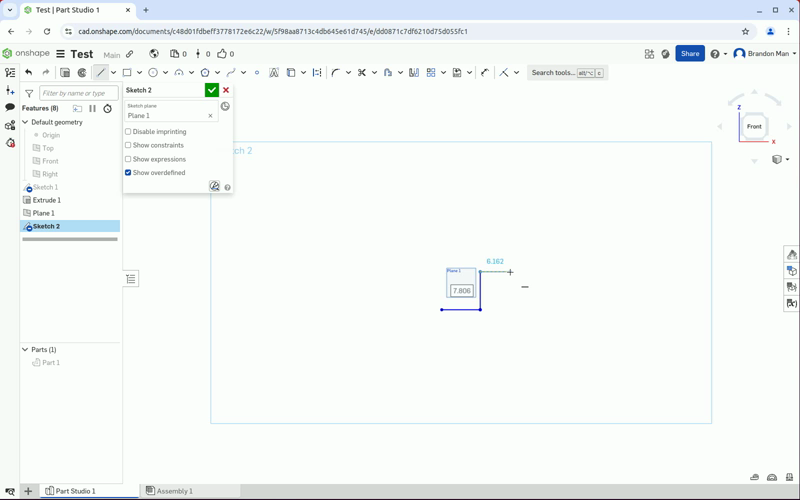
key_down(shift)
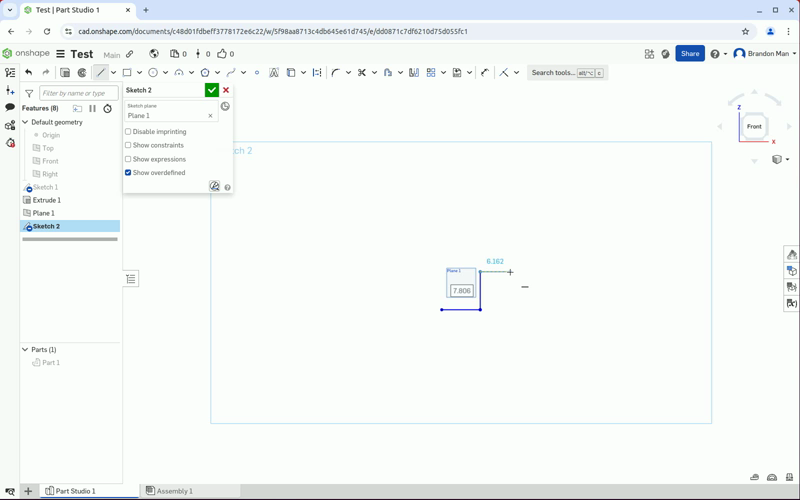
mouse_move(441, 309)
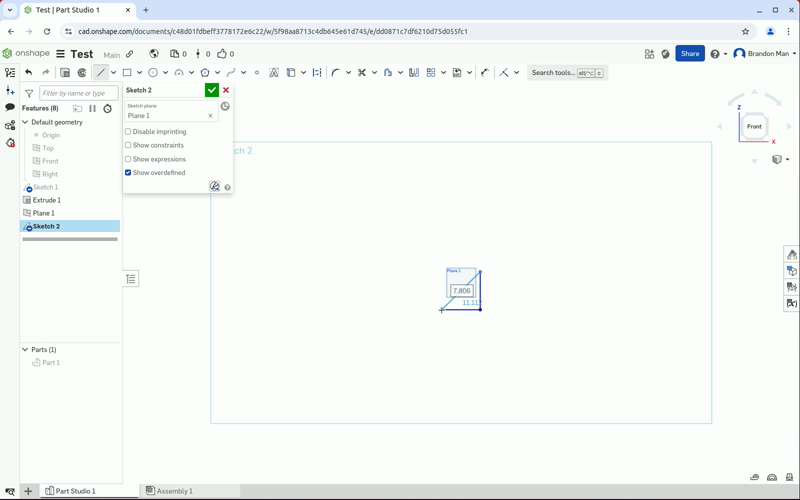
key_up(shift)
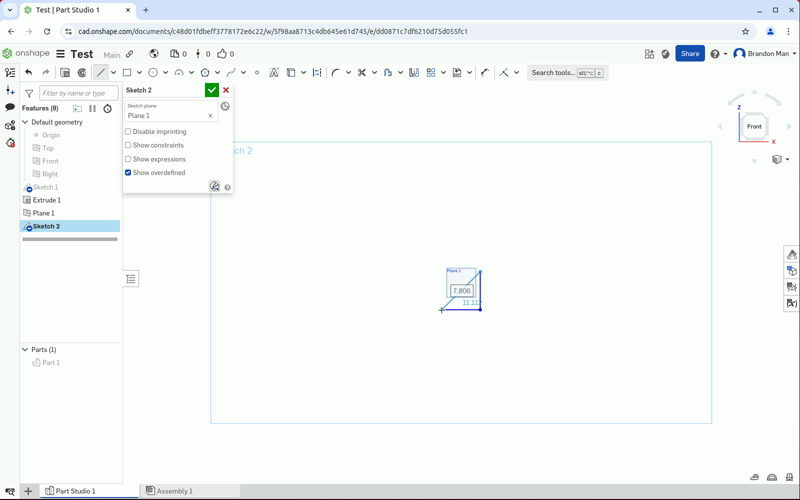
click(441, 309)
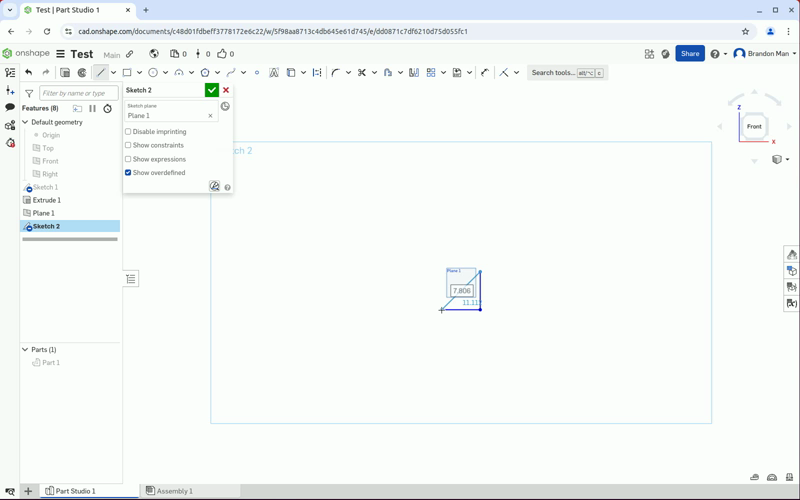
key(esc)
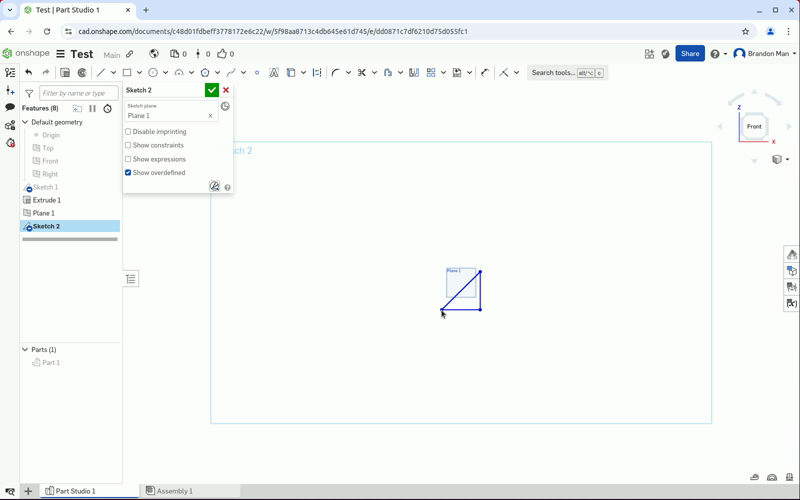
mouse_move(469, 294)
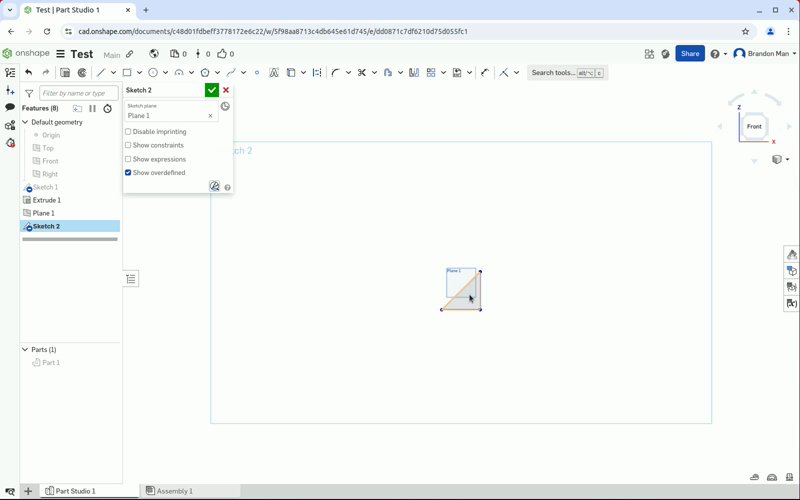
scroll(6)
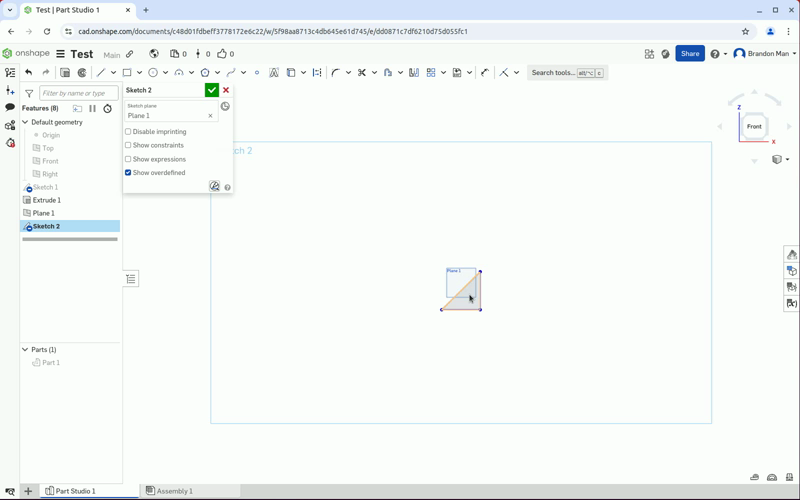
scroll(6)
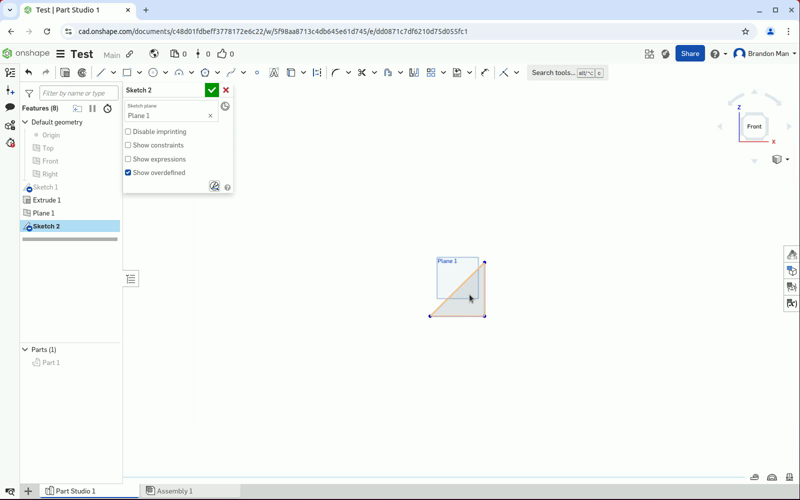
scroll(6)
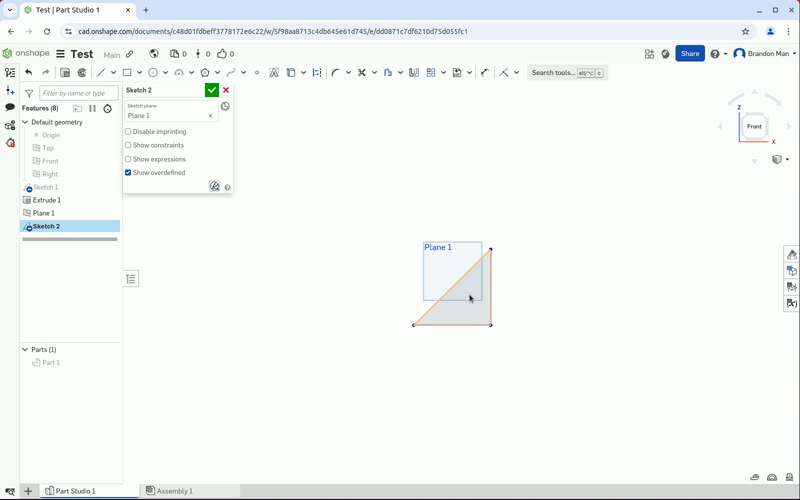
scroll(6)
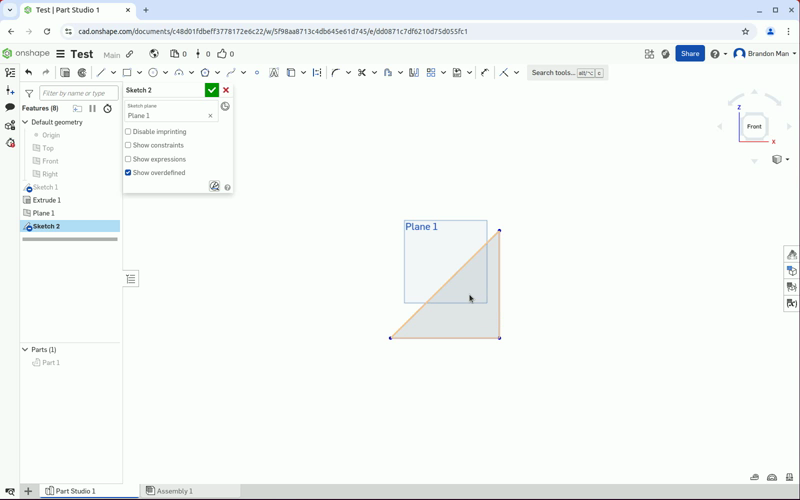
scroll(6)
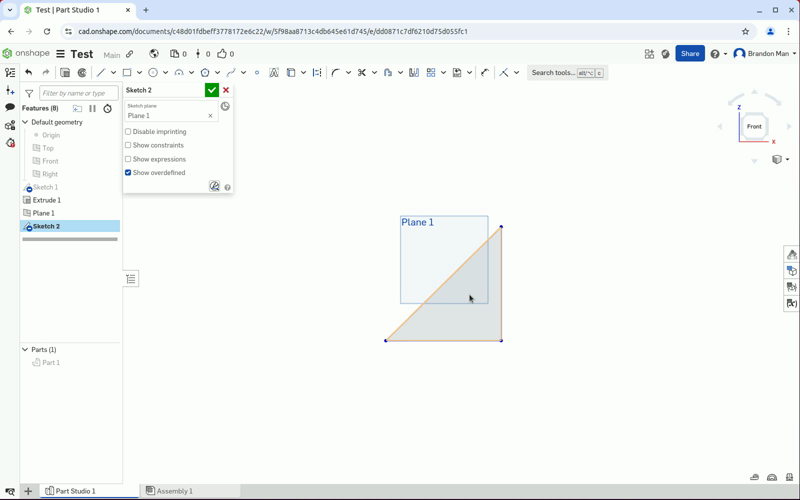
scroll(6)
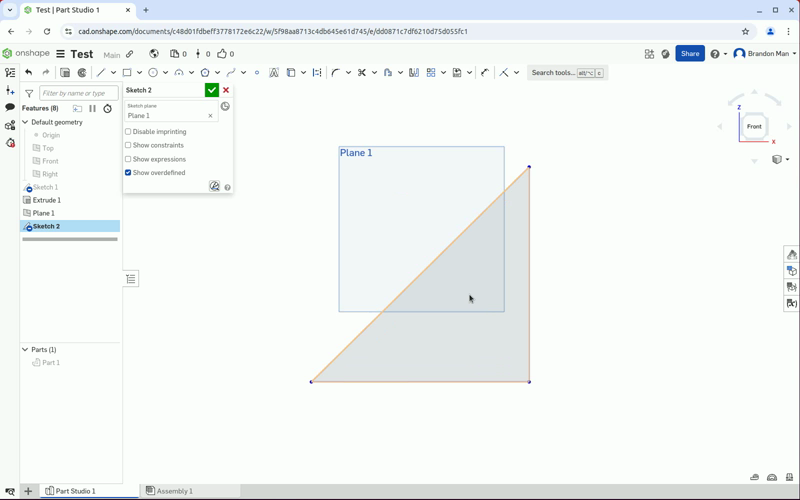
scroll(6)
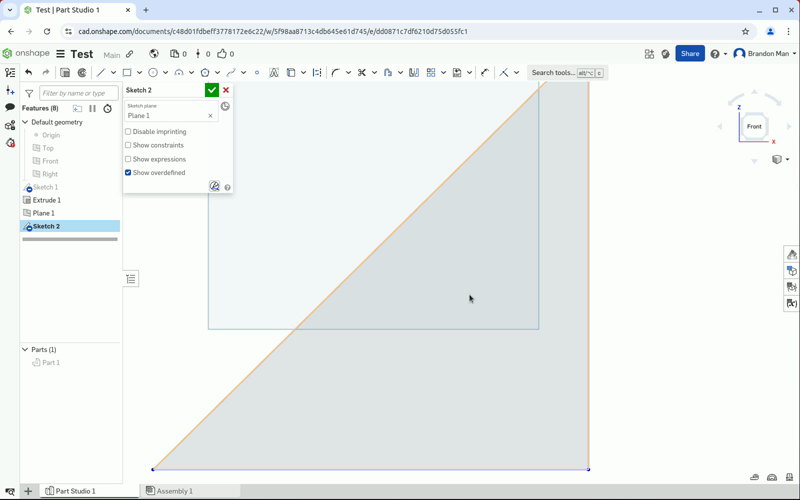
click(469, 294)
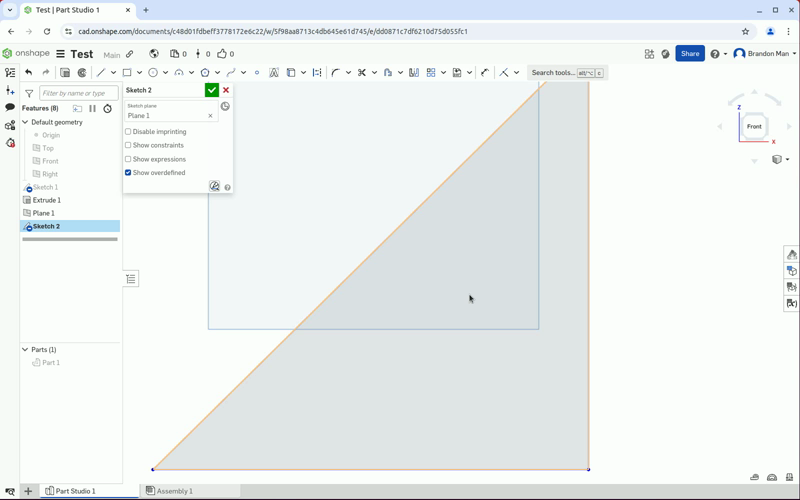
scroll(-6)
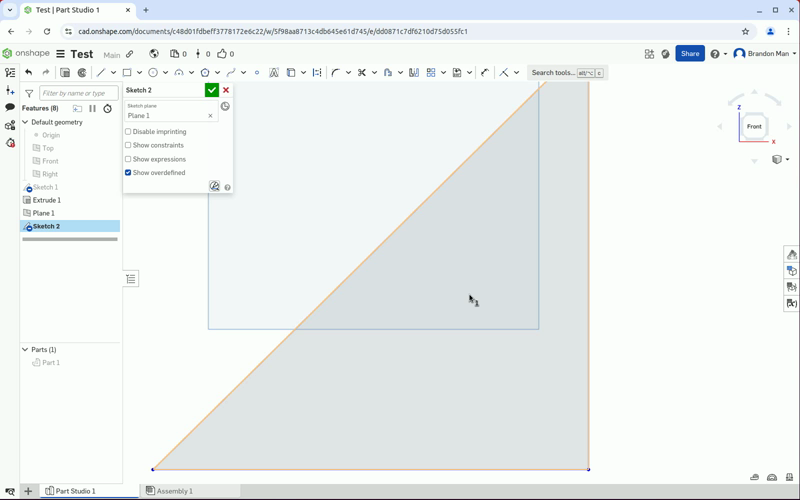
scroll(-6)
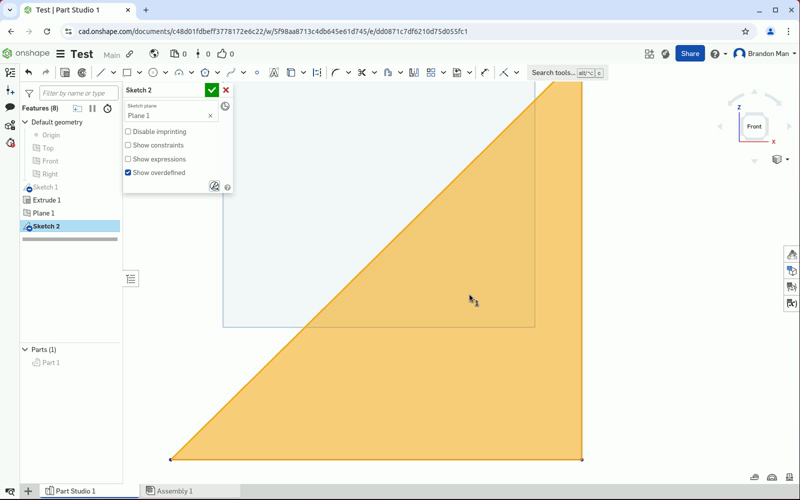
scroll(-6)
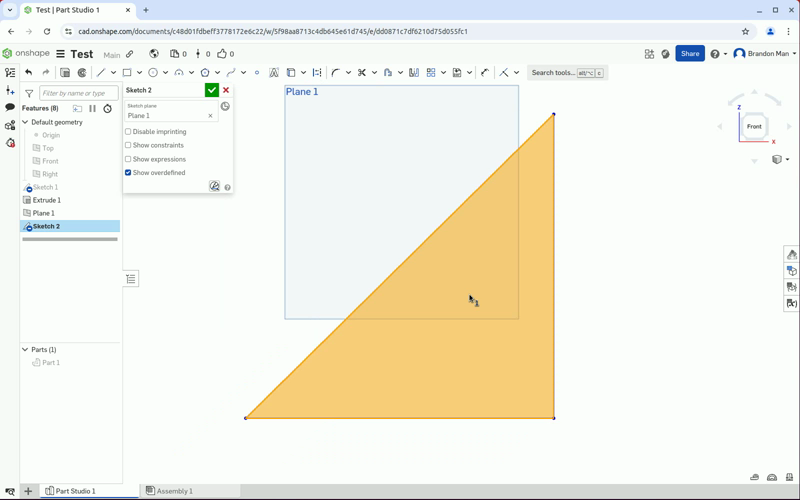
scroll(-6)
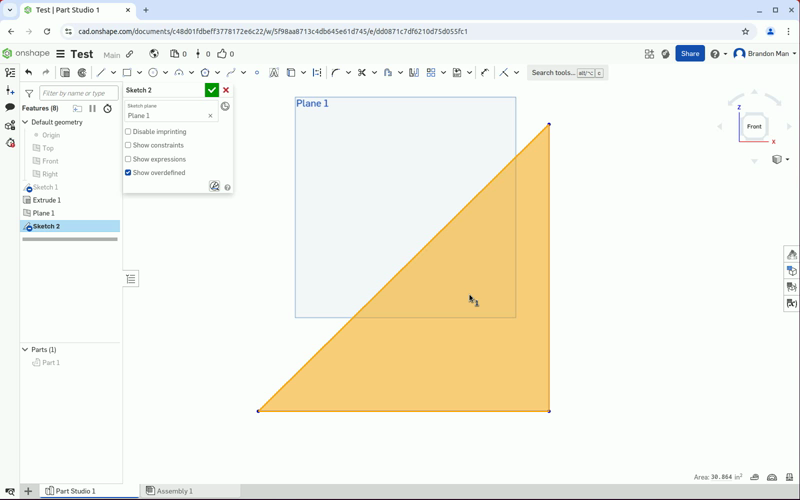
scroll(-6)
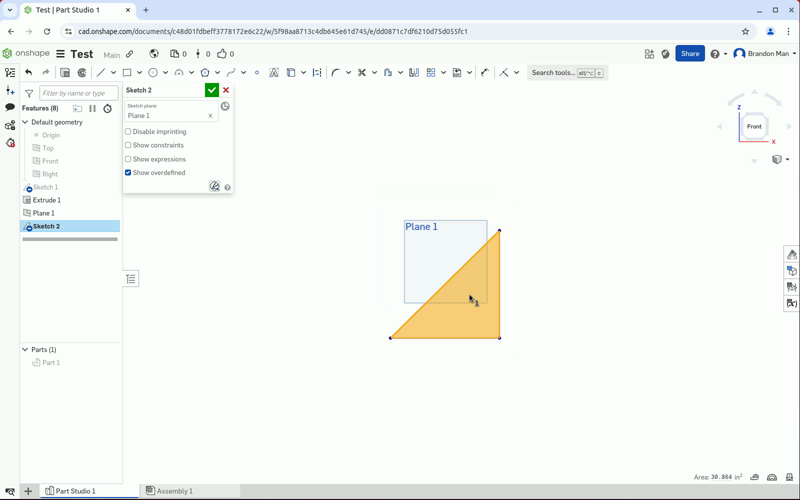
scroll(-6)
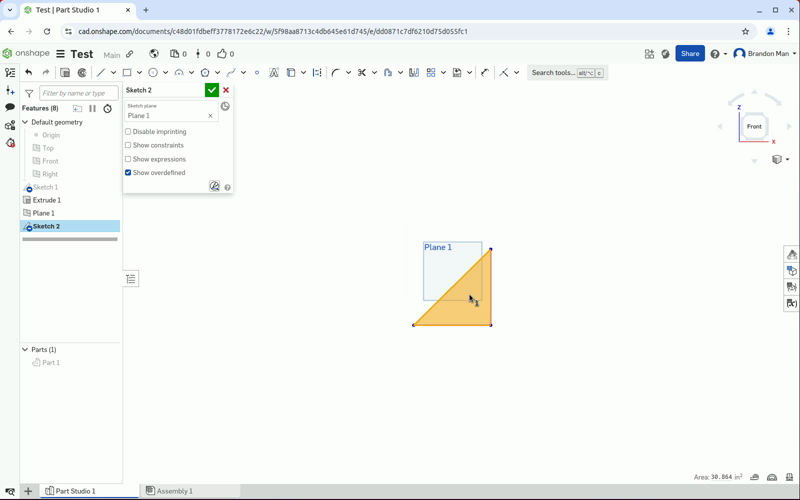
scroll(-6)
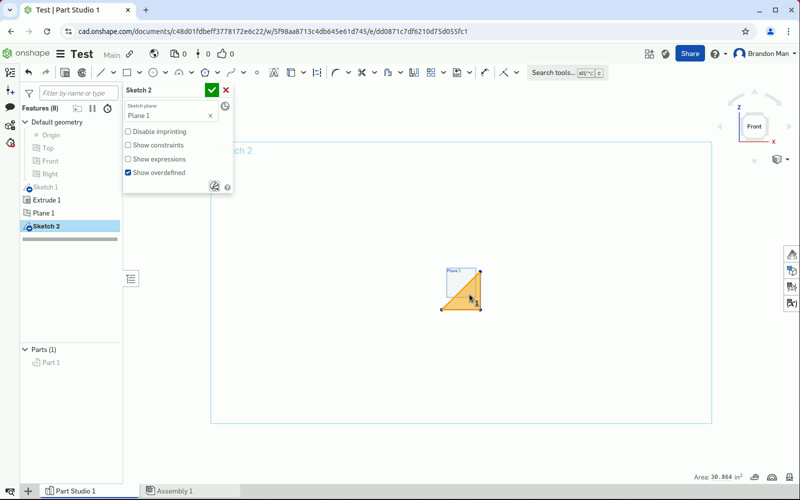
mouse_move(73, 352)
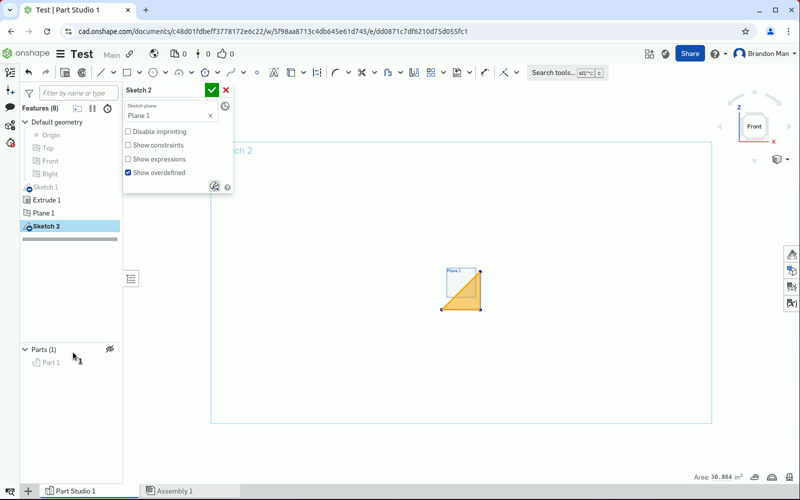
key(shift+y)
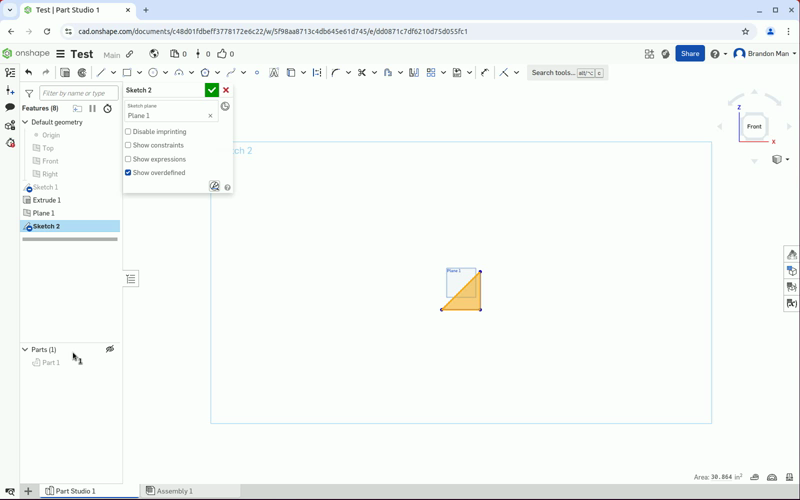
key(shift+e)
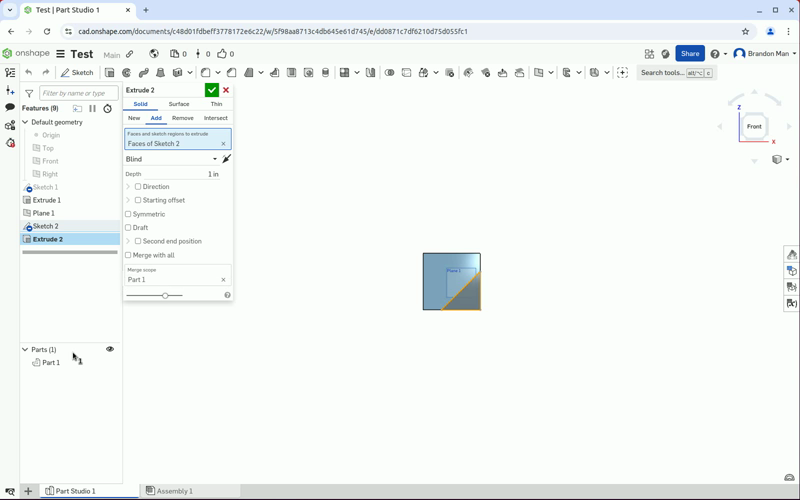
mouse_move(143, 106)
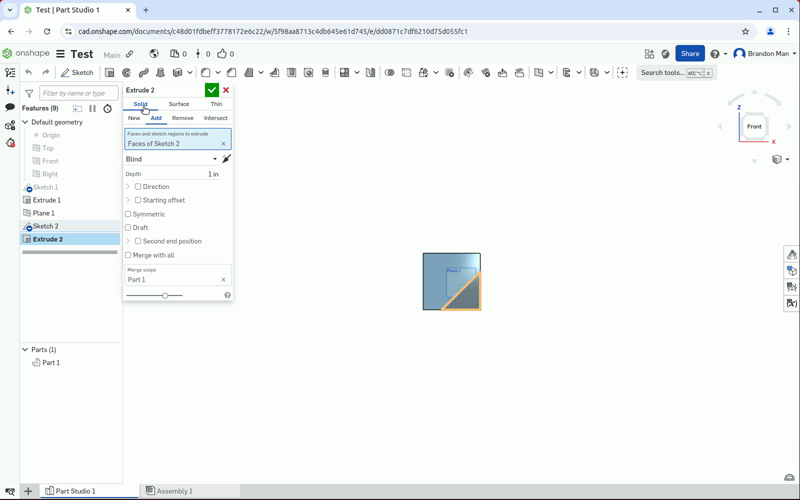
click(143, 106)
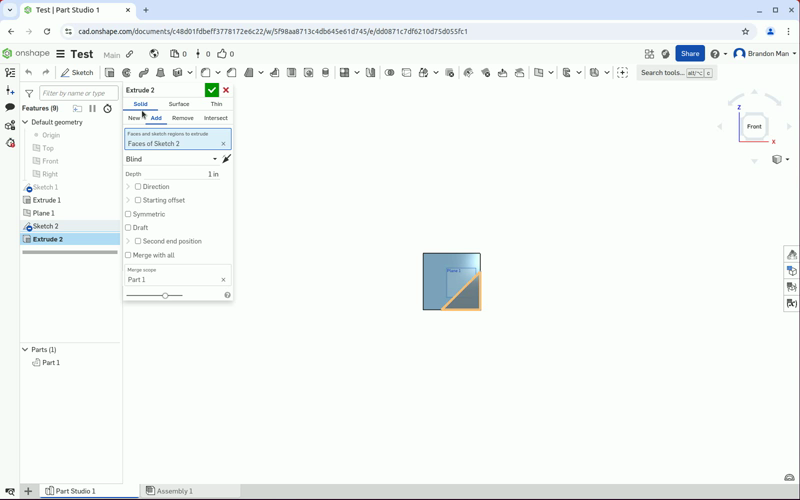
mouse_move(137, 120)
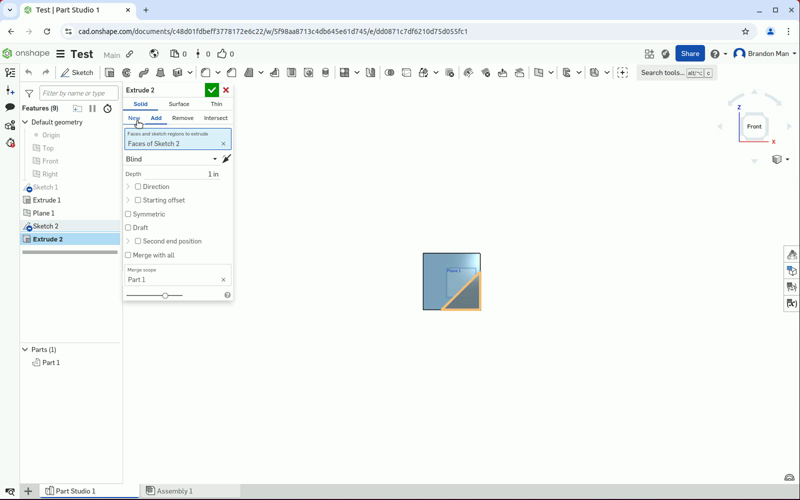
click(137, 120)
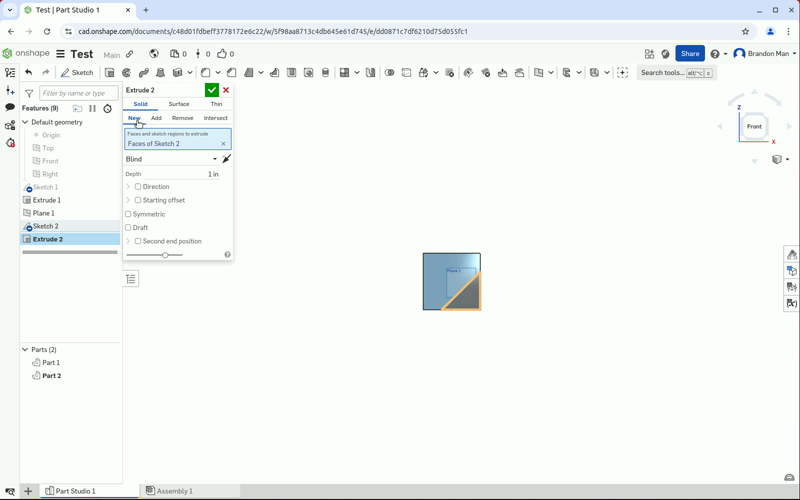
key(tab, 4)
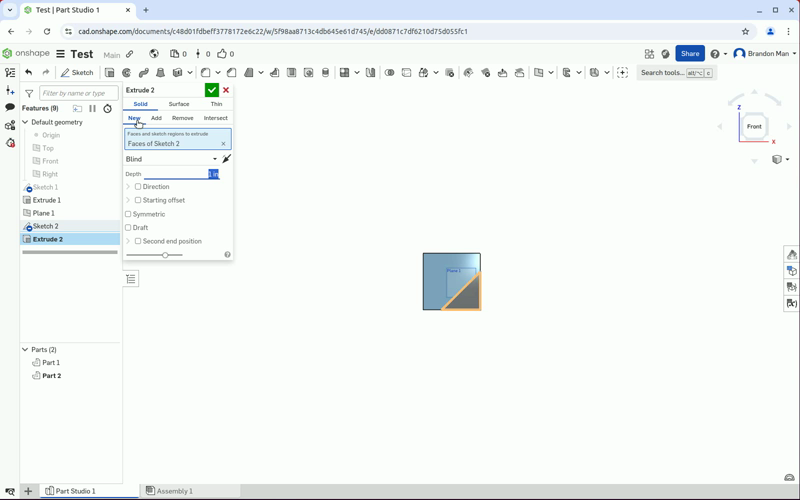
text(11.554)
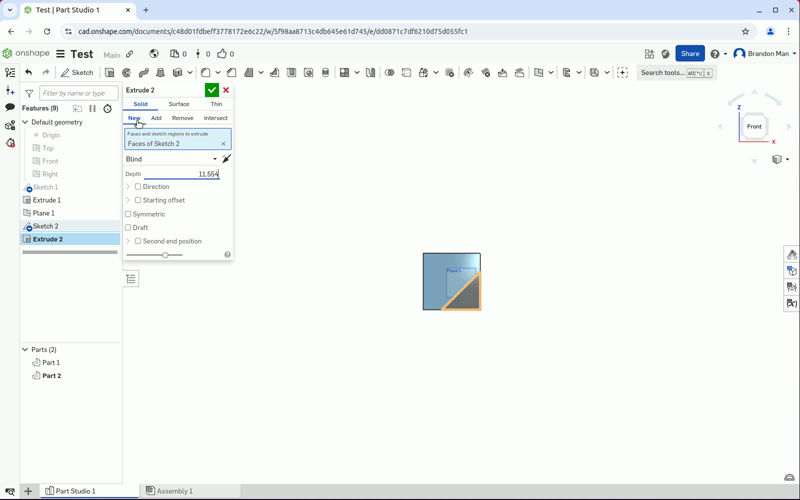
key(enter)
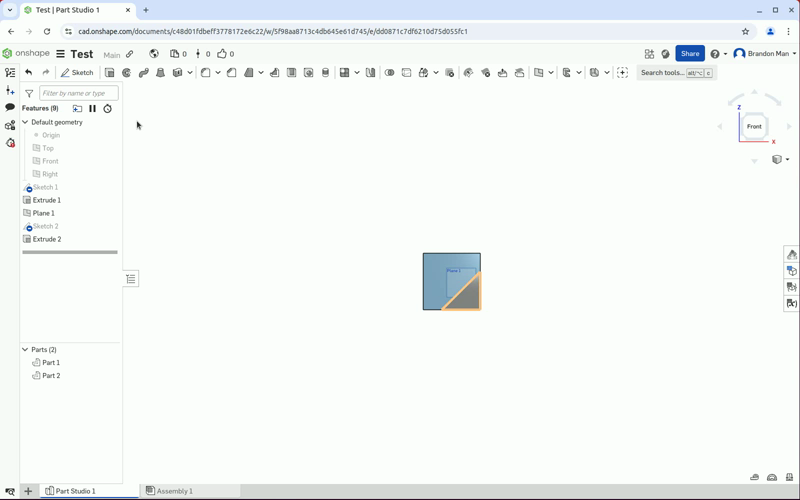
key(shift+h)
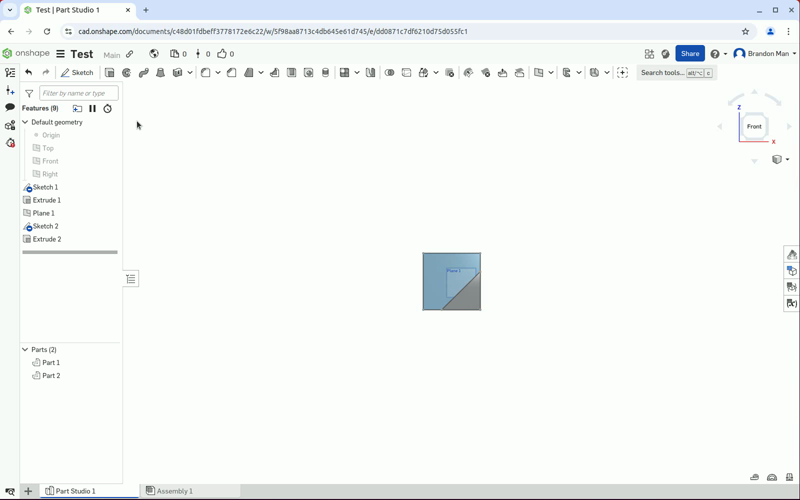
key(shift+h)
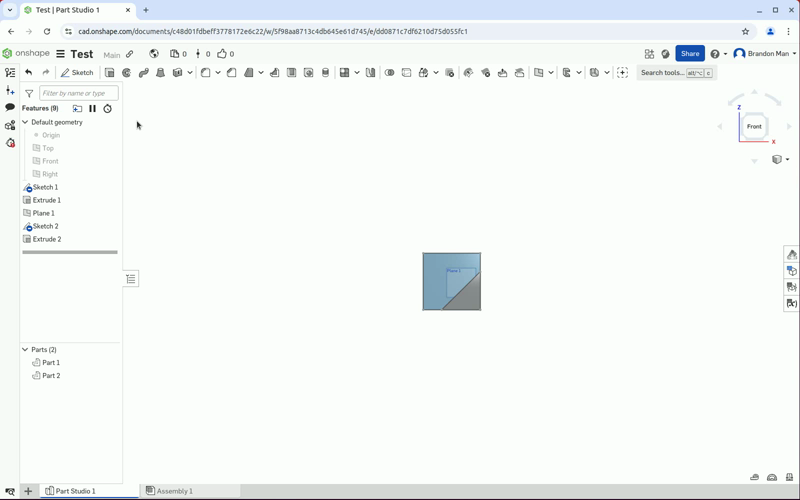
key(shift+7)
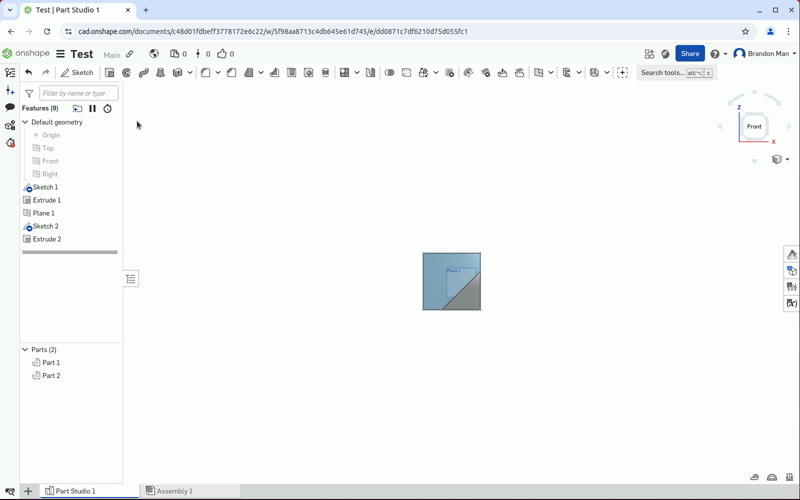
key(left, 2)
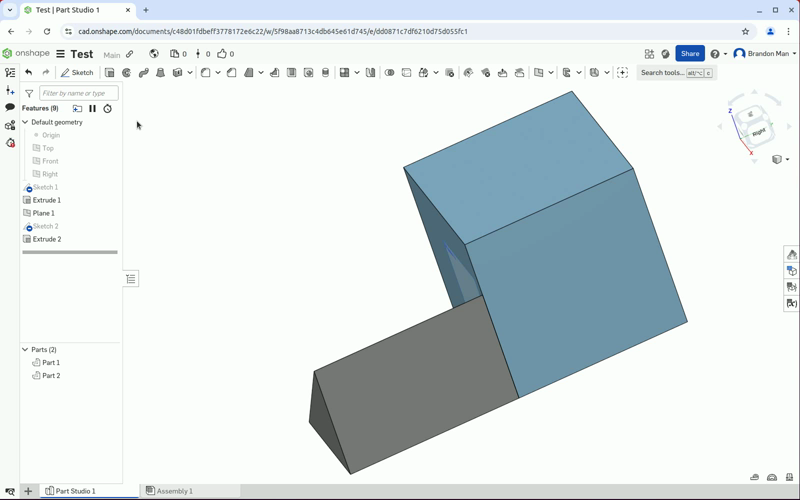
key(down, 2)
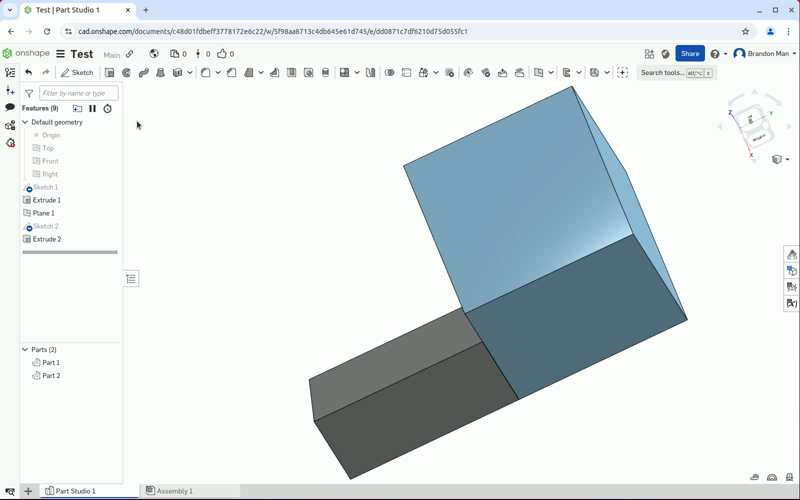
key(up, 2)
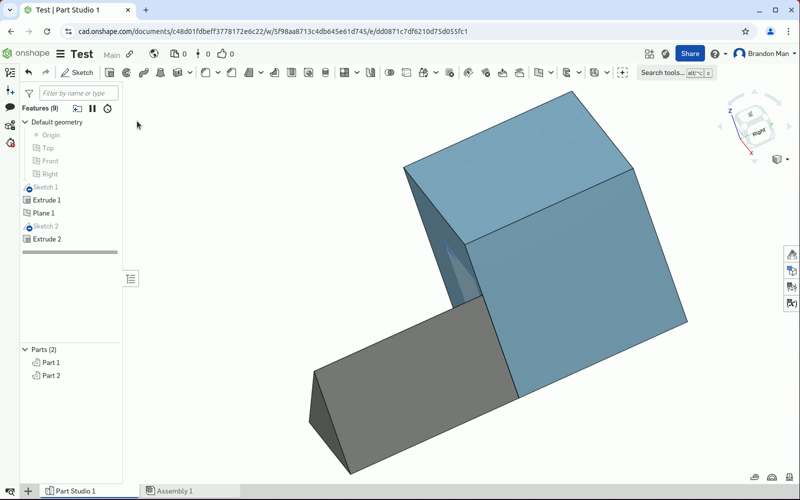
key(right, 2)
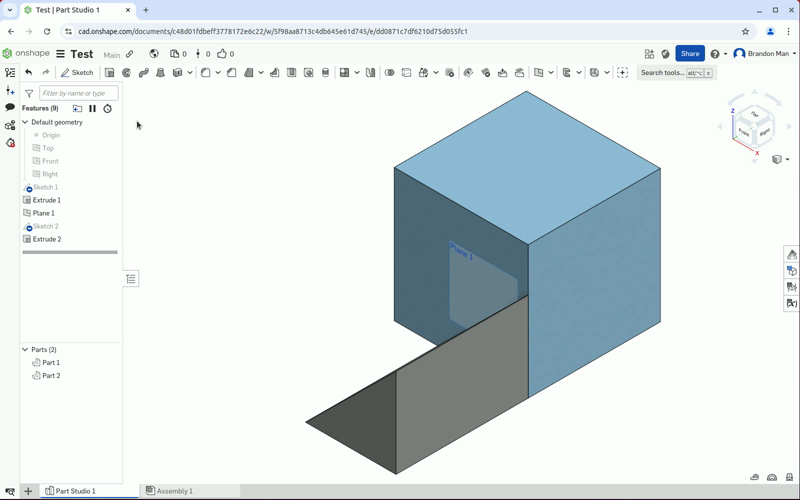
mouse_move(73, 189)
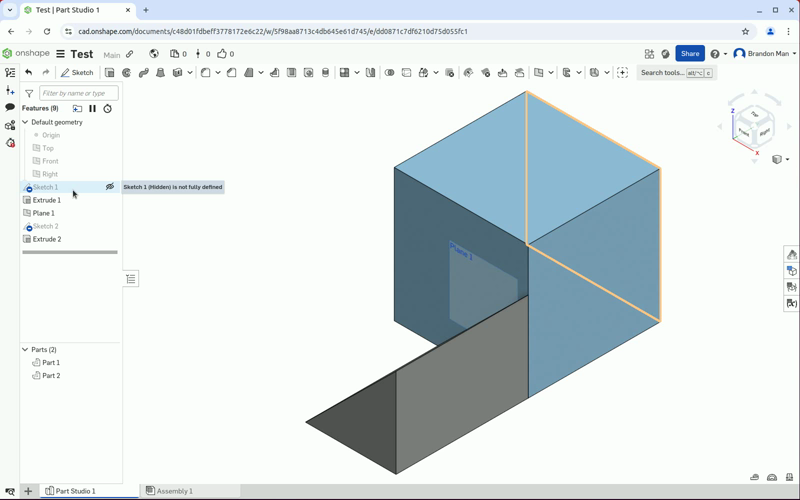
click(73, 189)